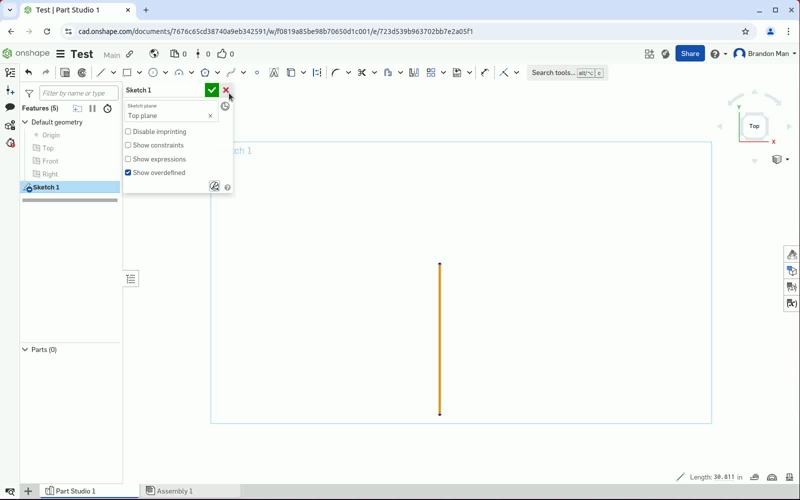
key(shift+h)
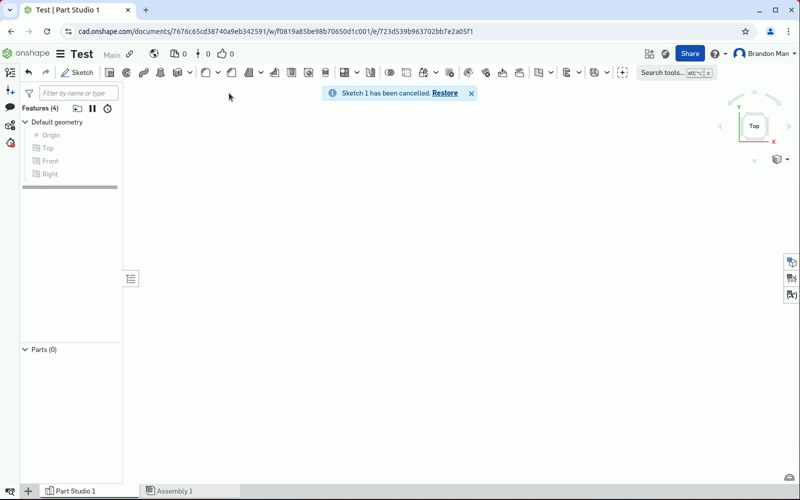
mouse_move(73, 352)
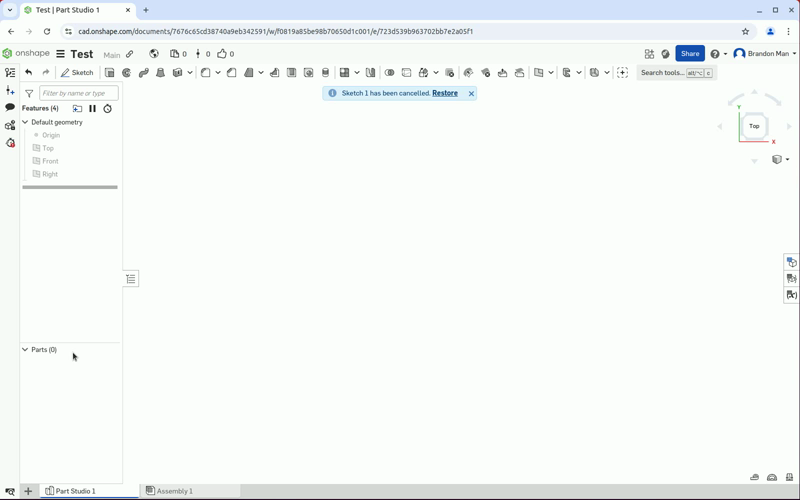
key(y)
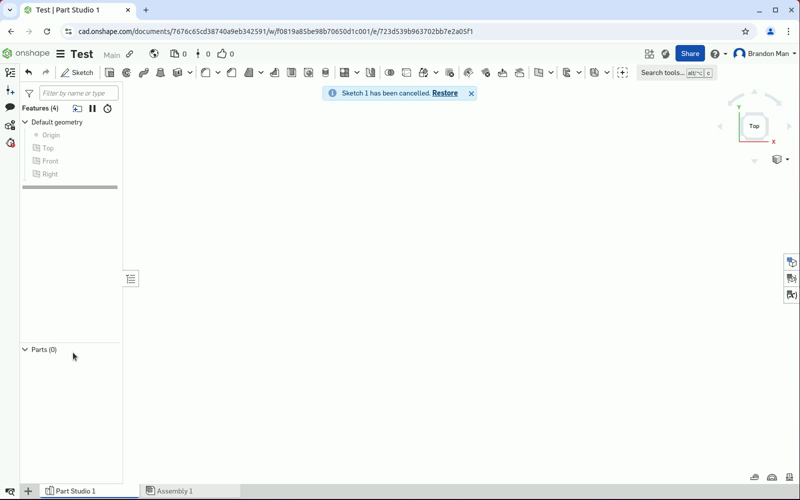
key(shift+p)
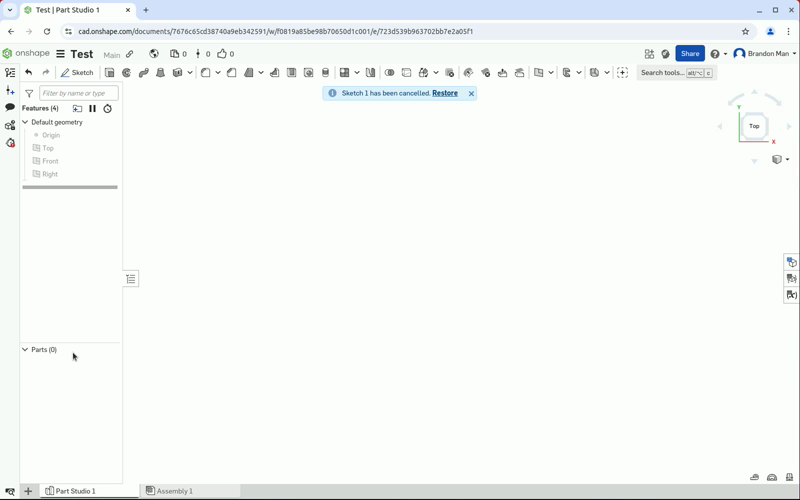
key(space)
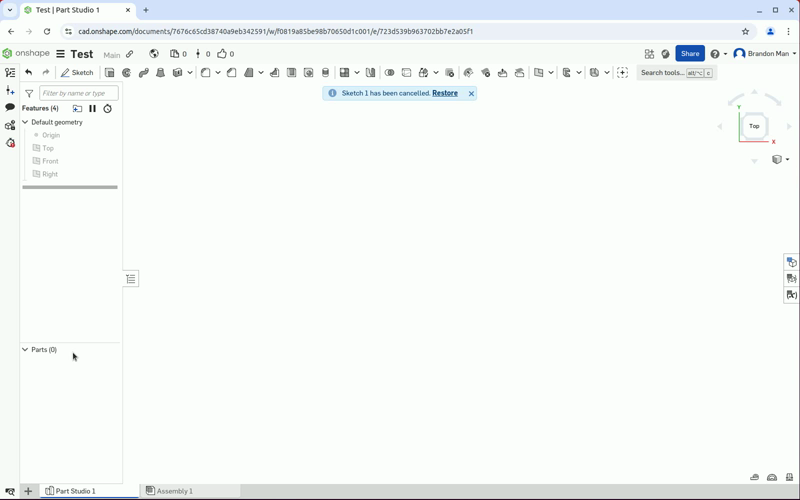
key_down(shift)
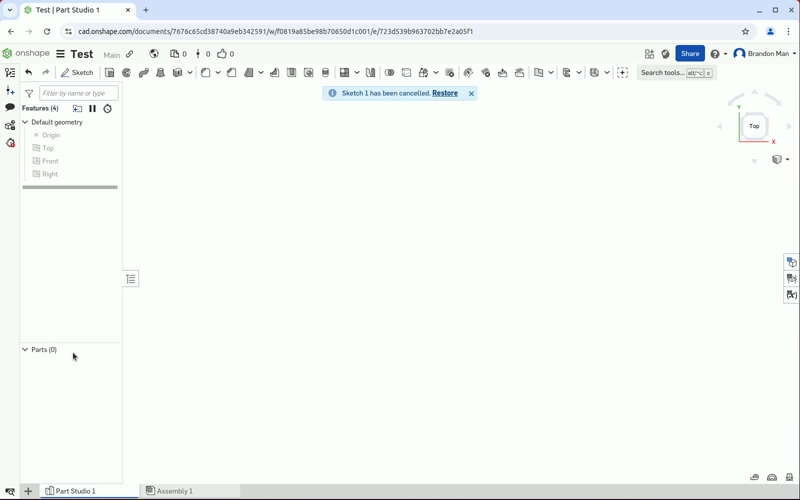
key(up)
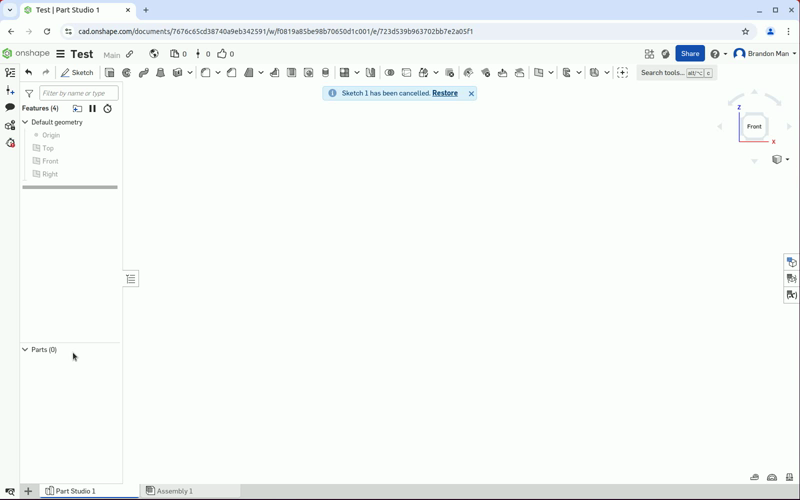
key_up(shift)
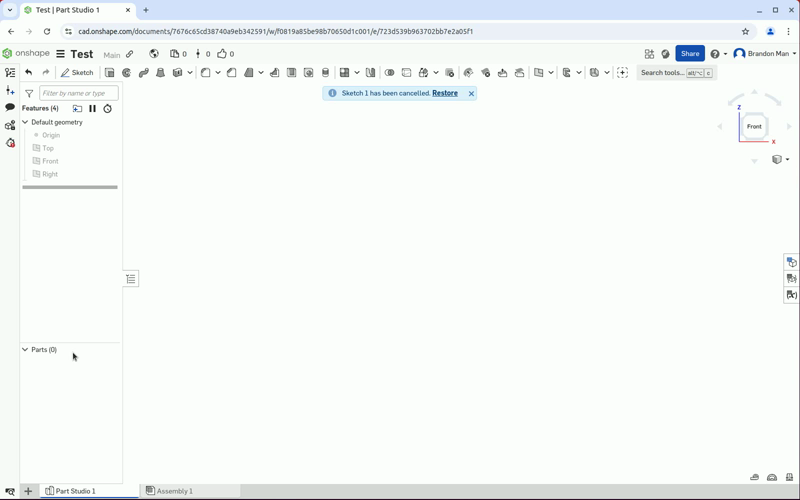
key(space)
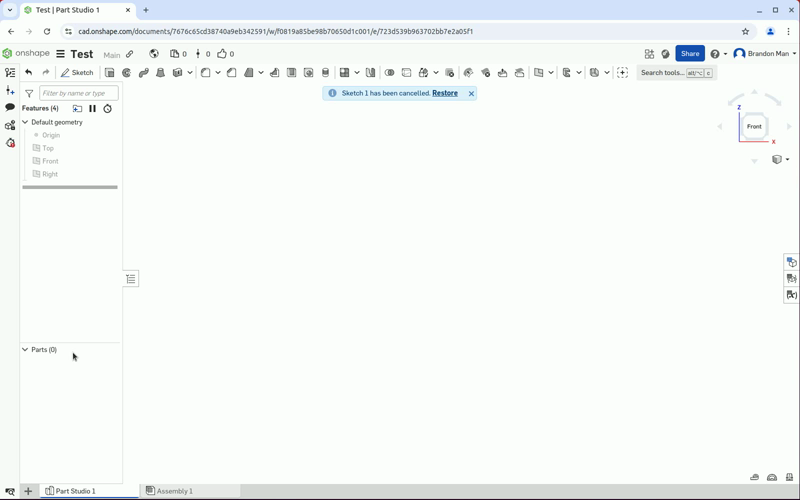
key_down(shift)
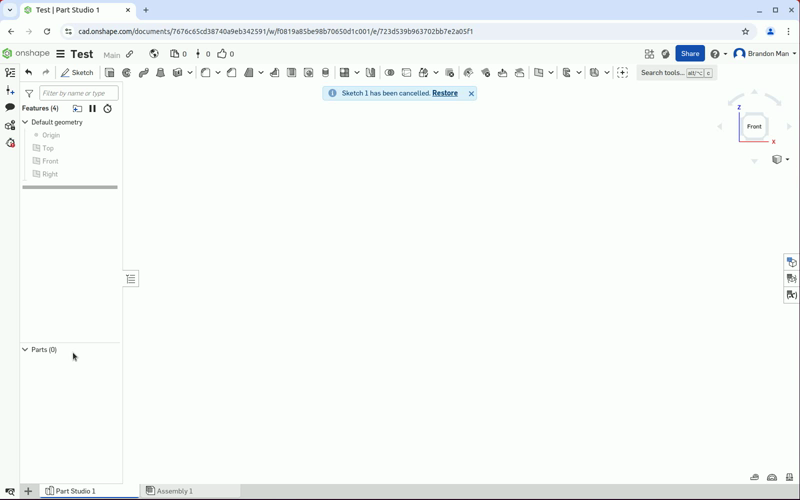
key(left)
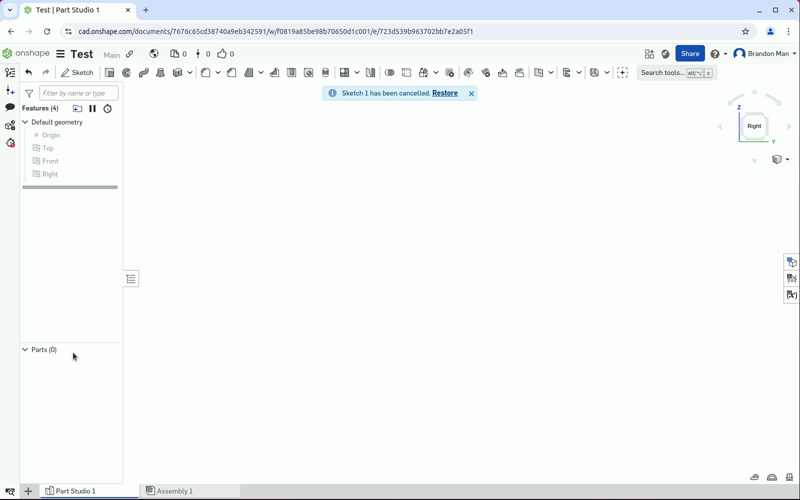
key_up(shift)
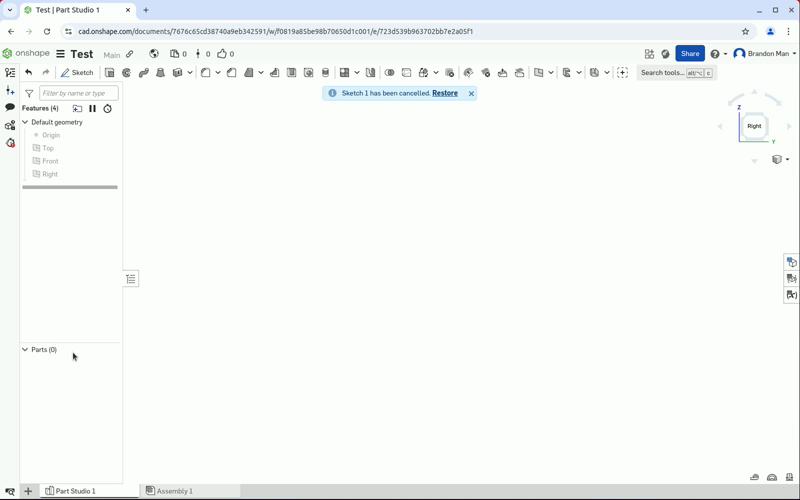
mouse_move(73, 352)
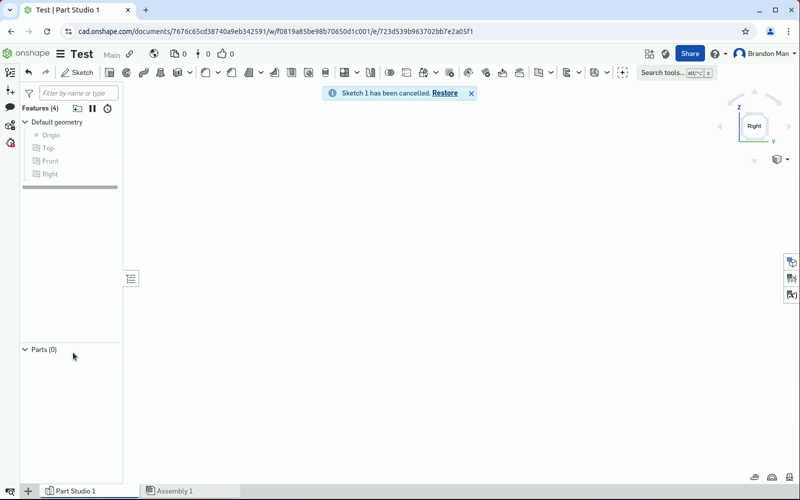
key(shift+y)
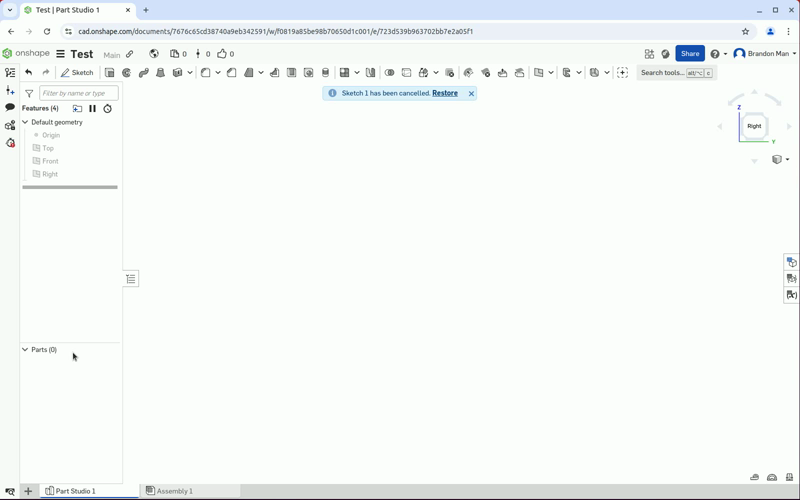
key(shift+s)
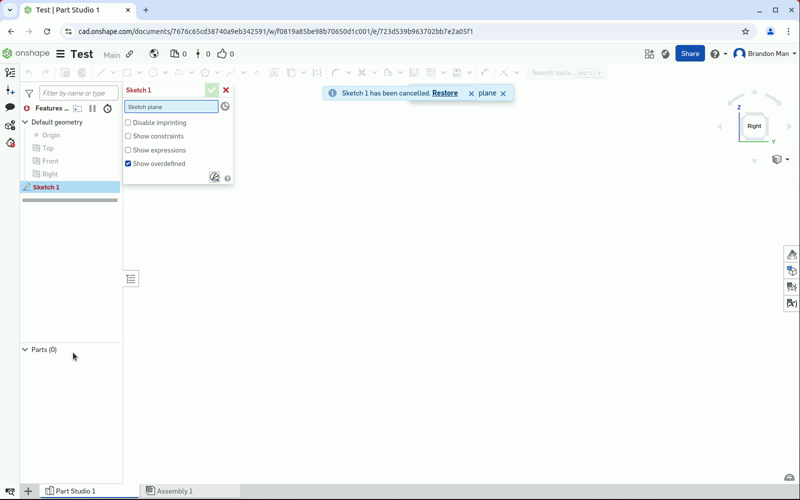
mouse_move(73, 176)
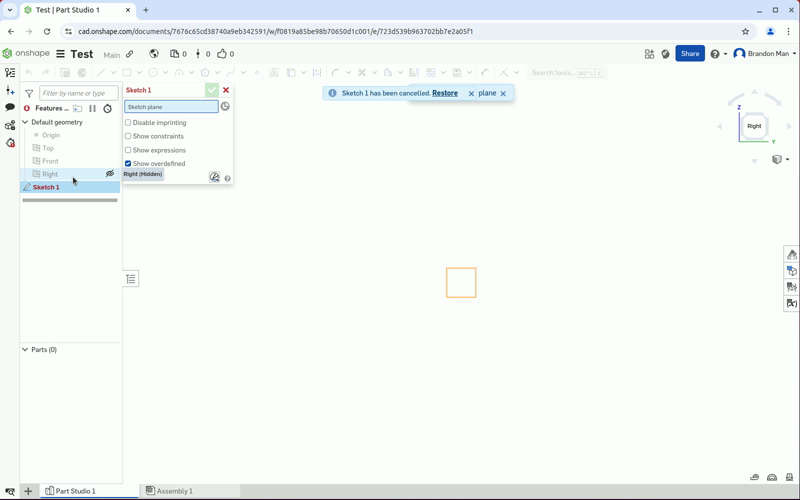
click(73, 176)
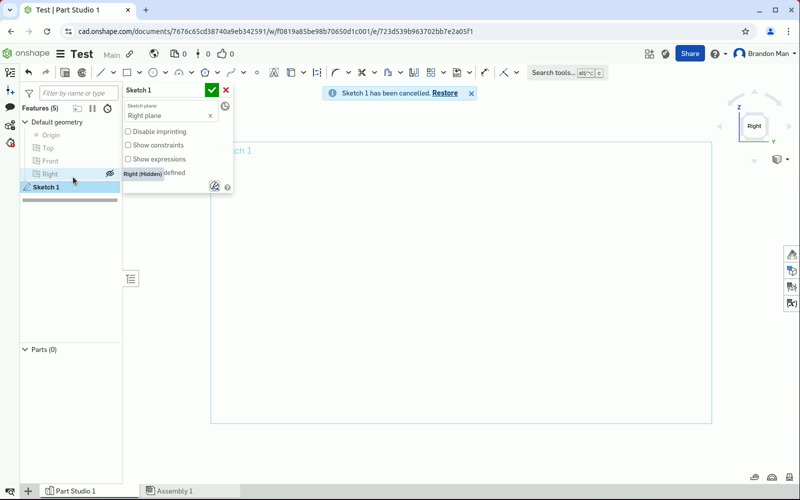
mouse_move(73, 352)
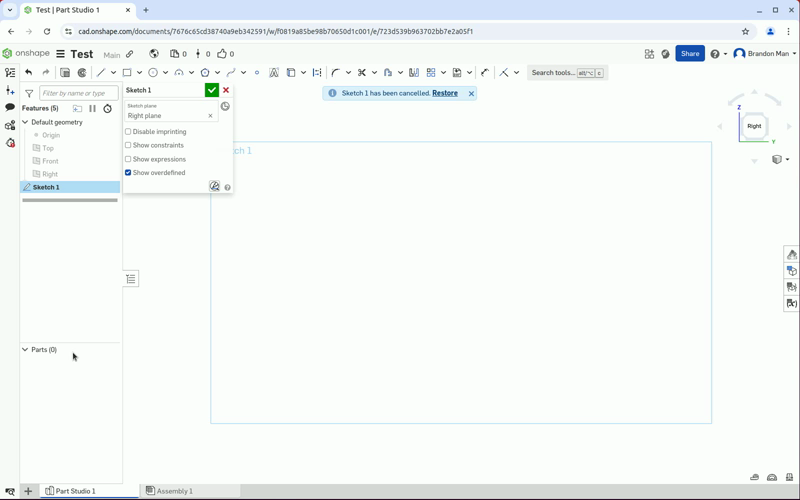
key(y)
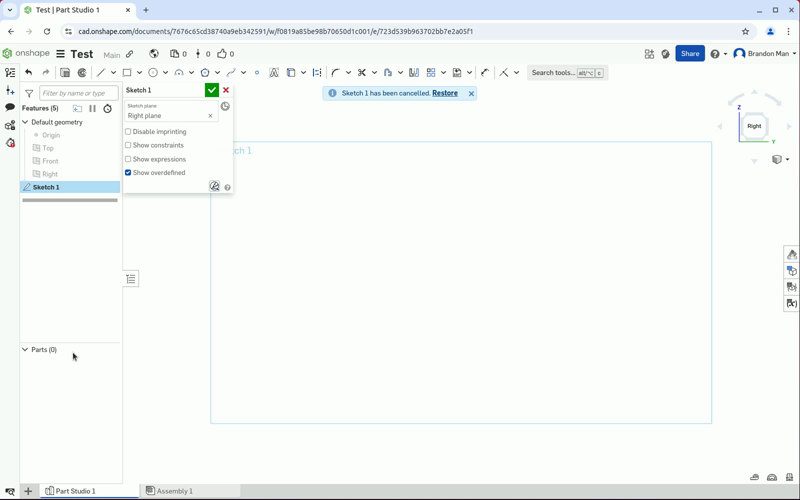
key(c)
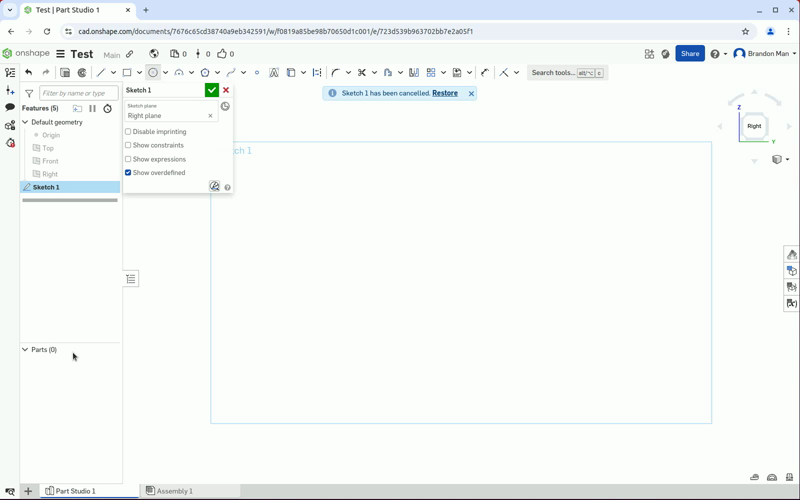
key_down(shift)
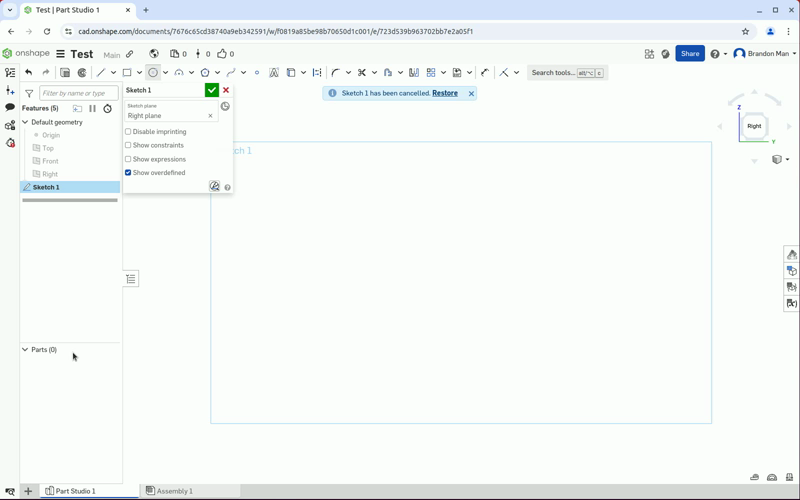
mouse_move(460, 282)
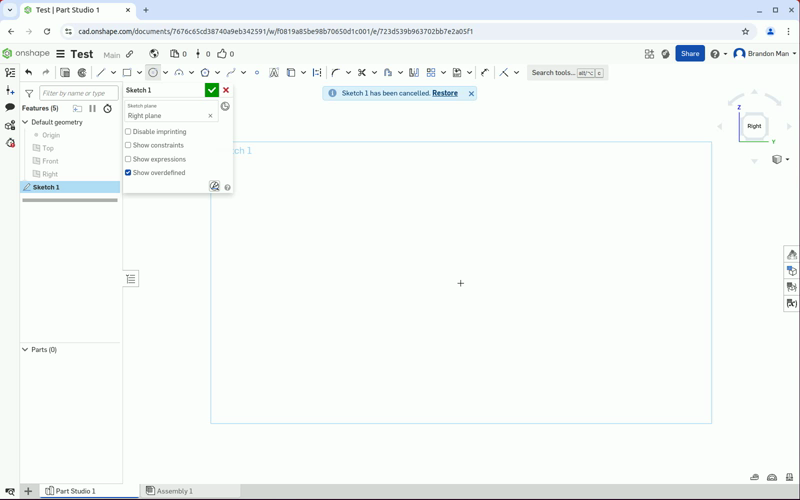
click(460, 282)
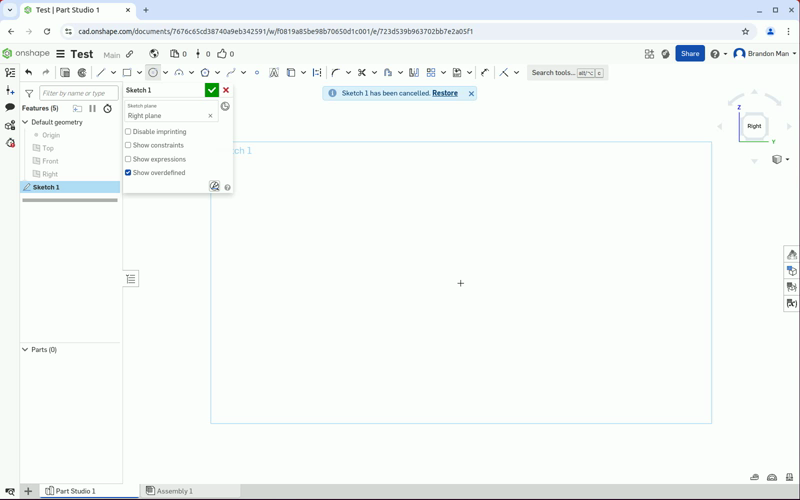
key_up(shift)
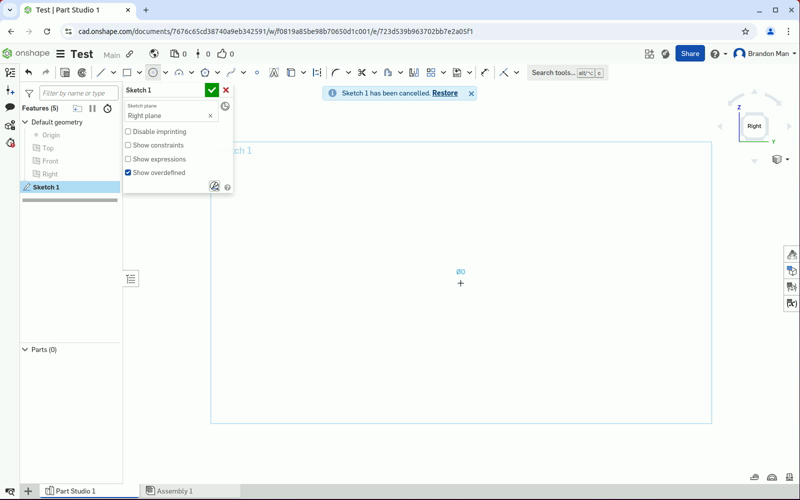
mouse_move(473, 282)
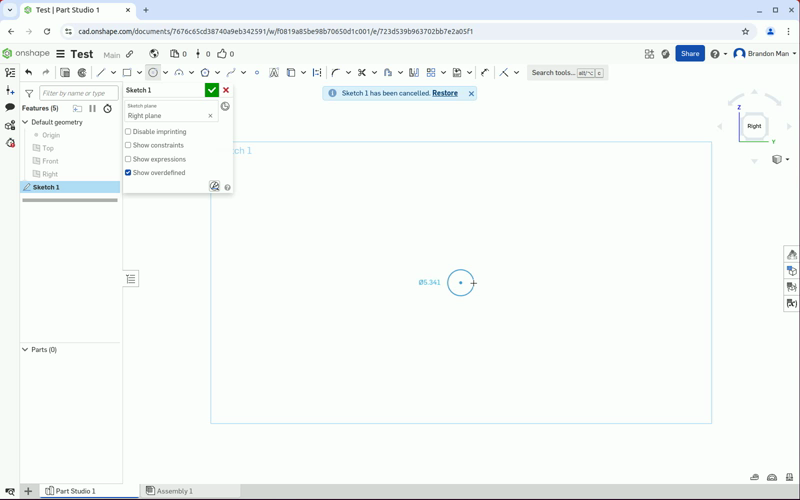
click(473, 282)
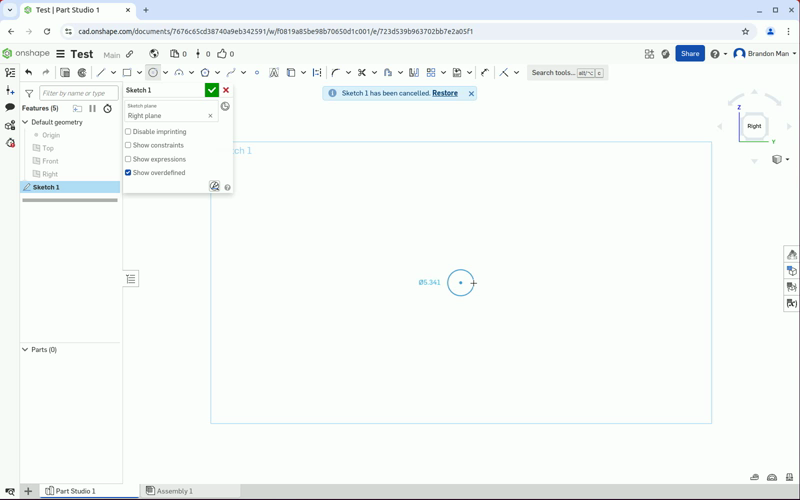
key(esc)
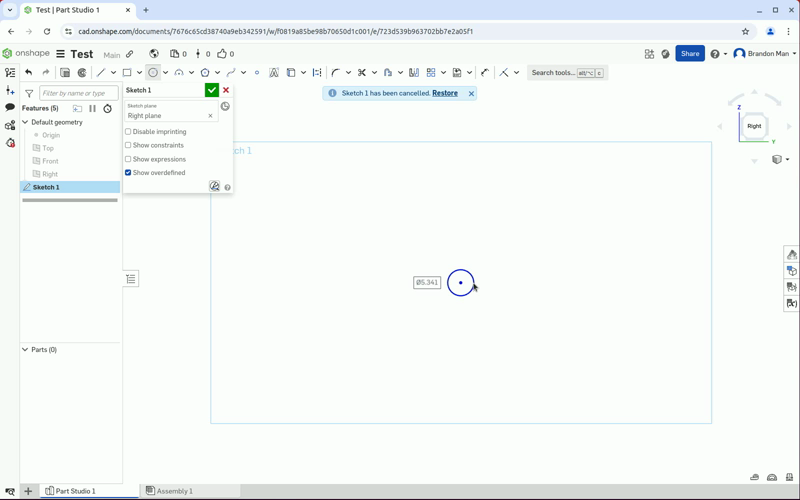
mouse_move(461, 292)
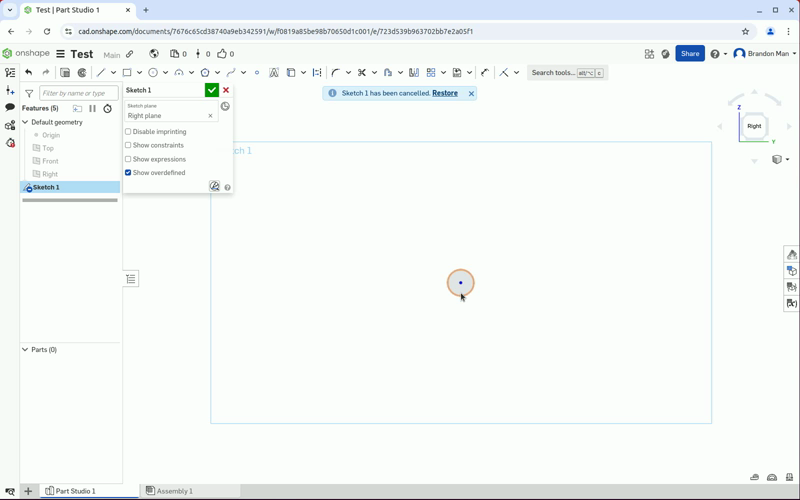
scroll(6)
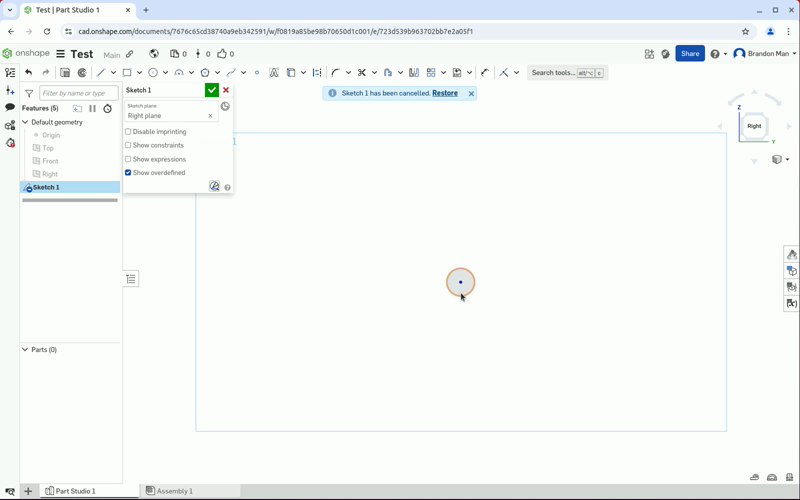
scroll(6)
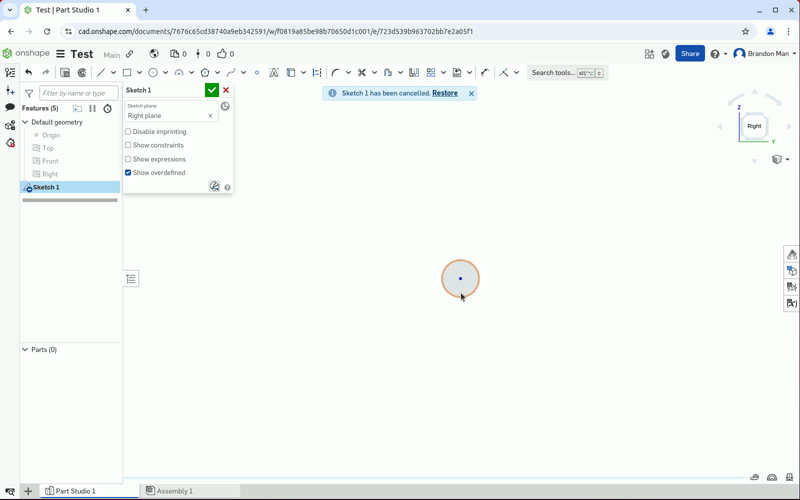
scroll(6)
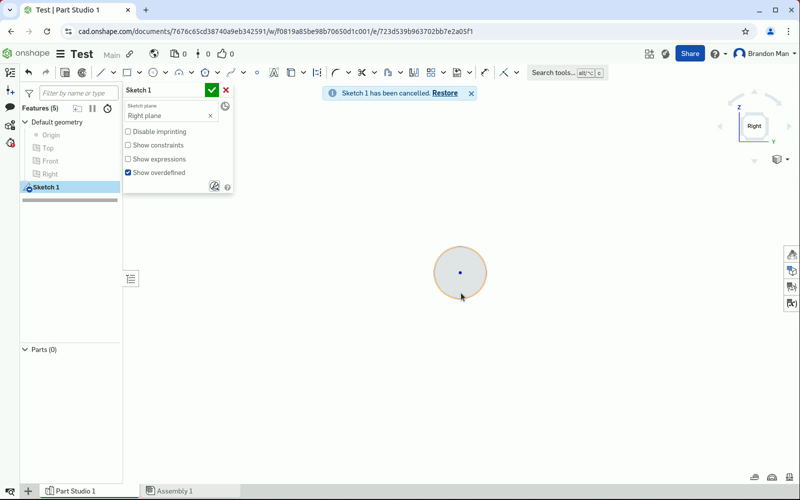
scroll(6)
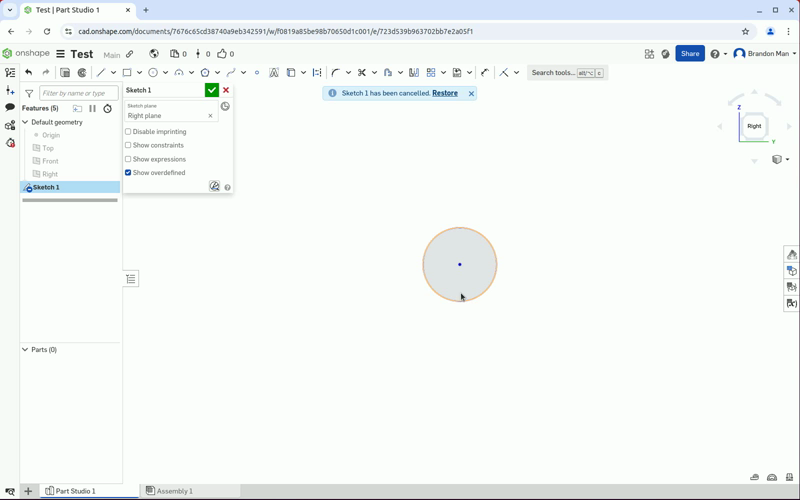
scroll(6)
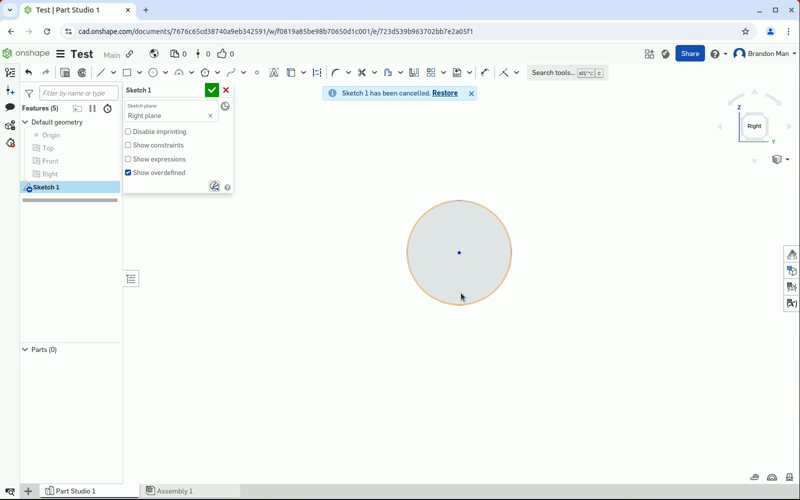
scroll(6)
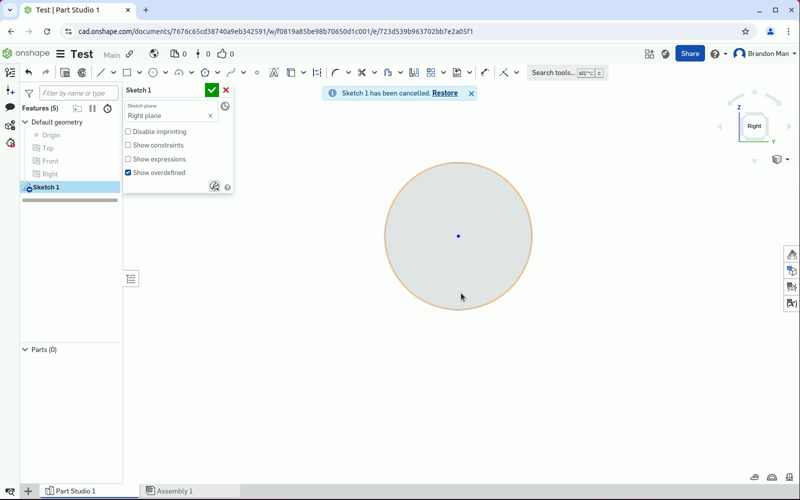
scroll(6)
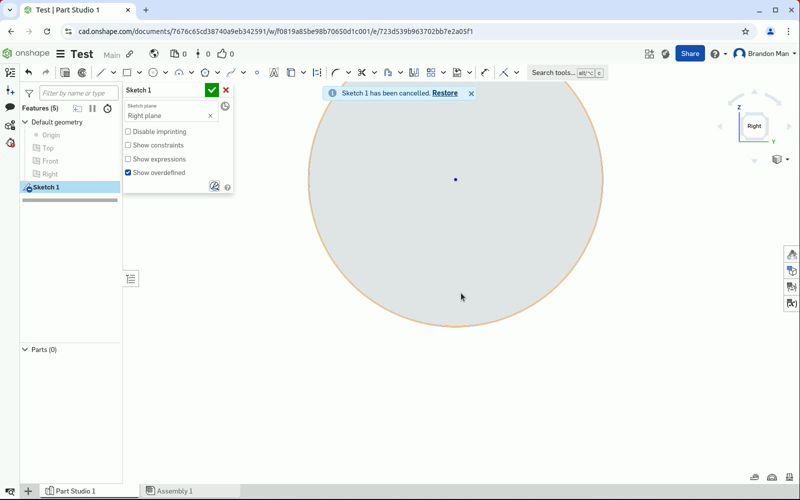
click(461, 292)
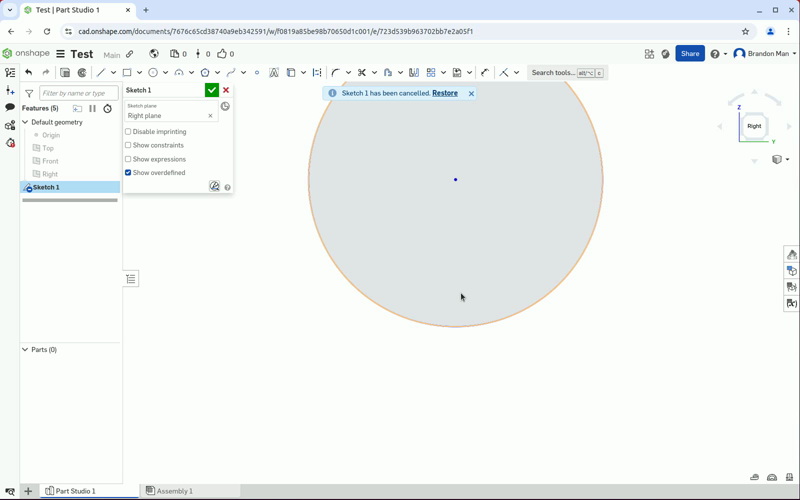
scroll(-6)
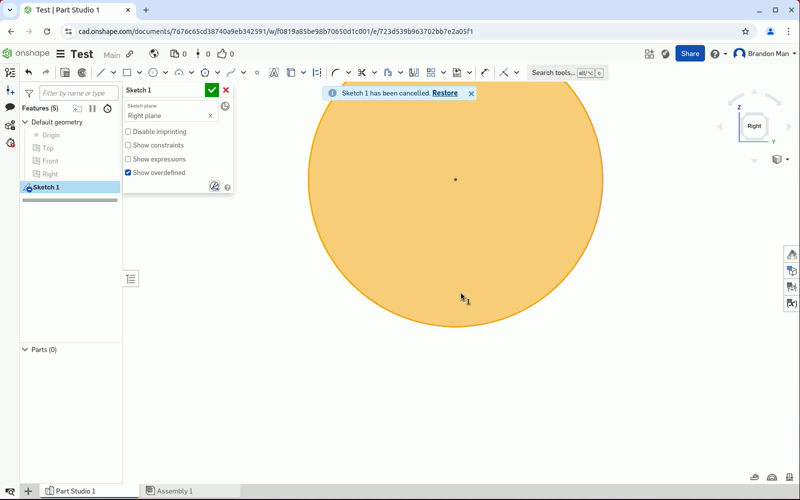
scroll(-6)
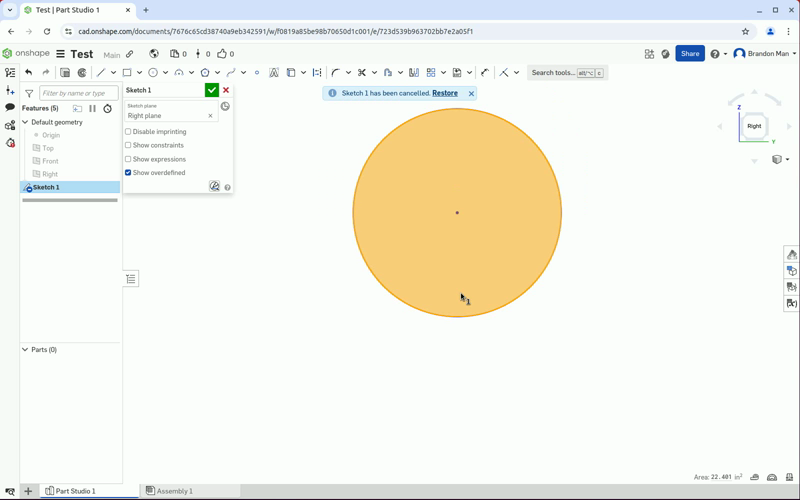
scroll(-6)
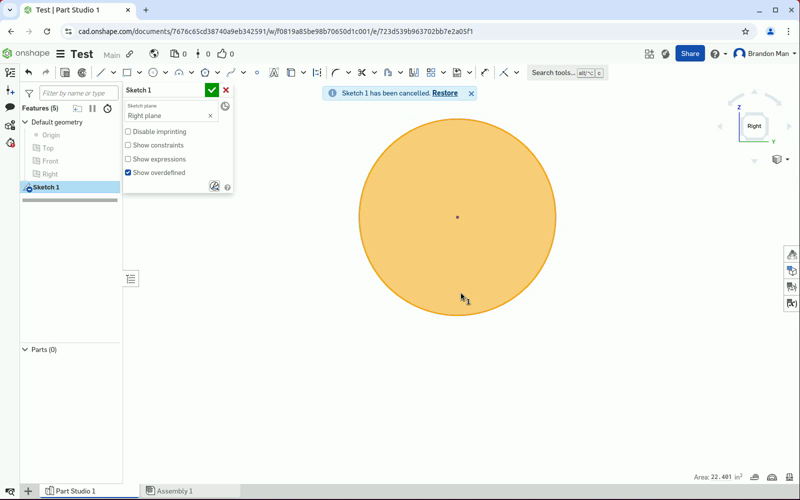
scroll(-6)
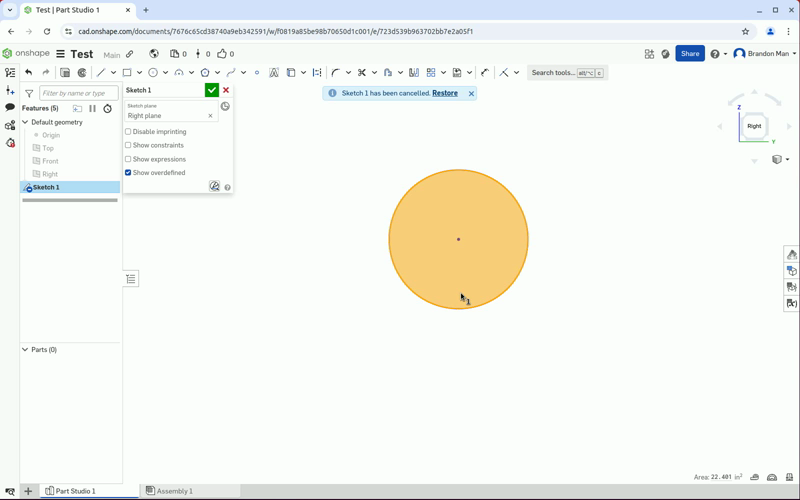
scroll(-6)
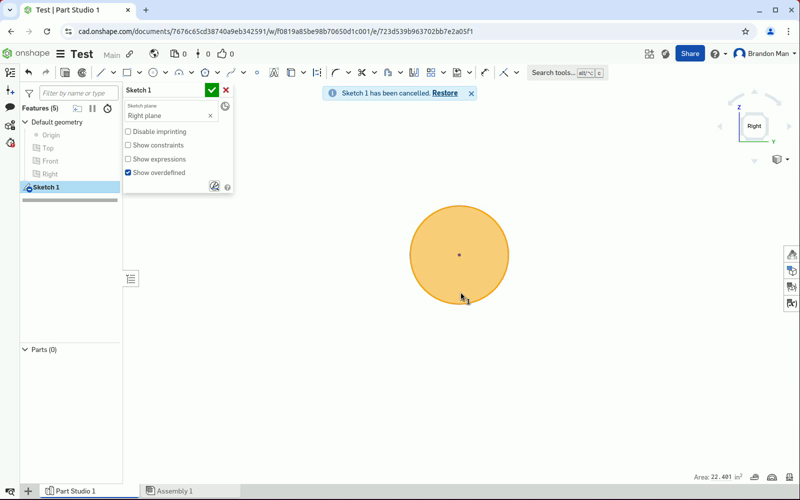
scroll(-6)
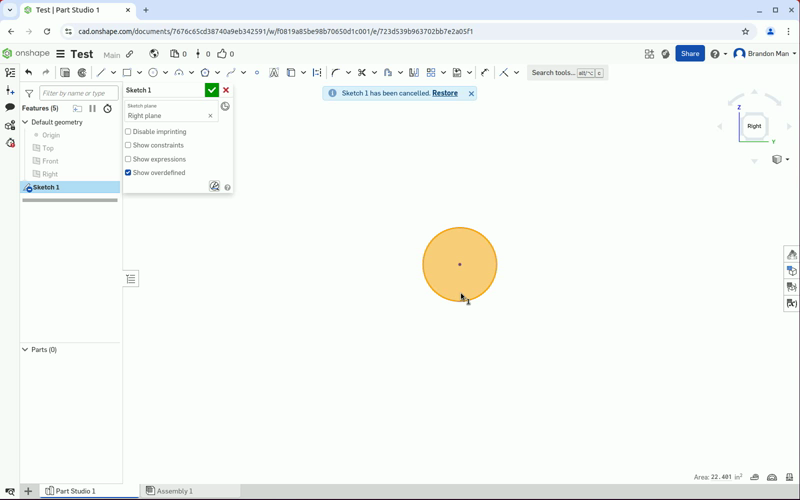
scroll(-6)
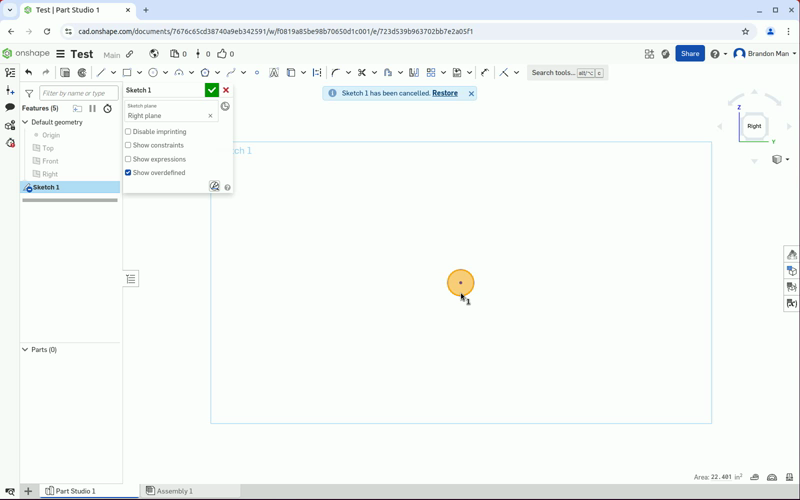
mouse_move(73, 352)
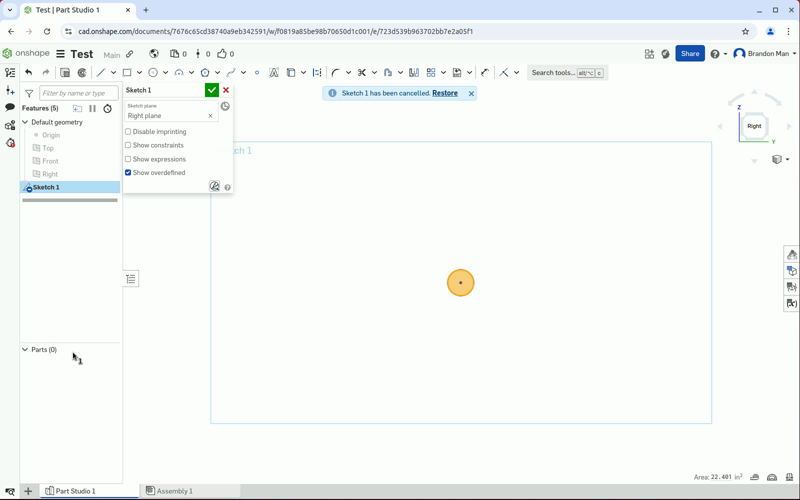
key(shift+y)
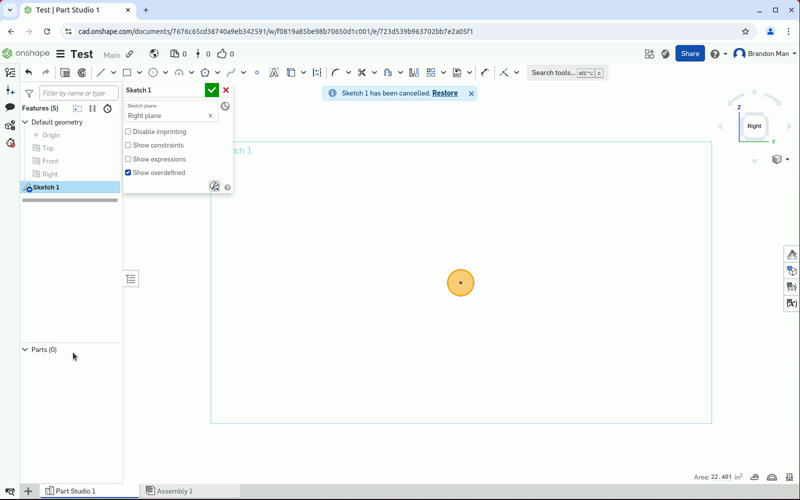
key(shift+e)
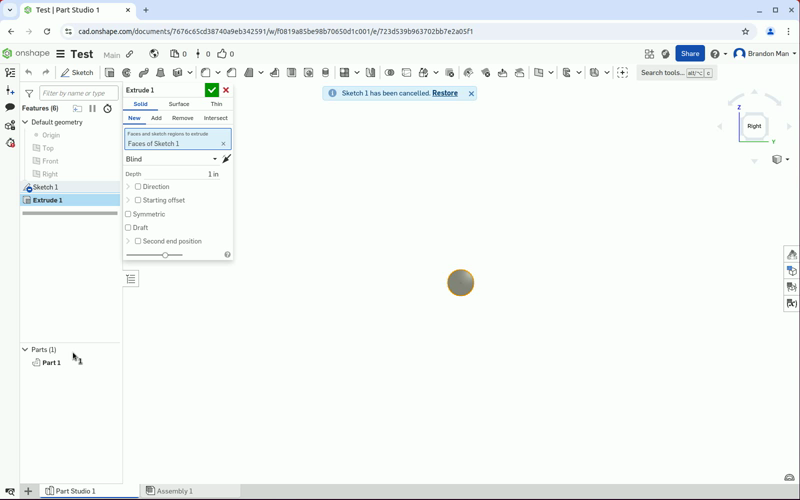
mouse_move(143, 106)
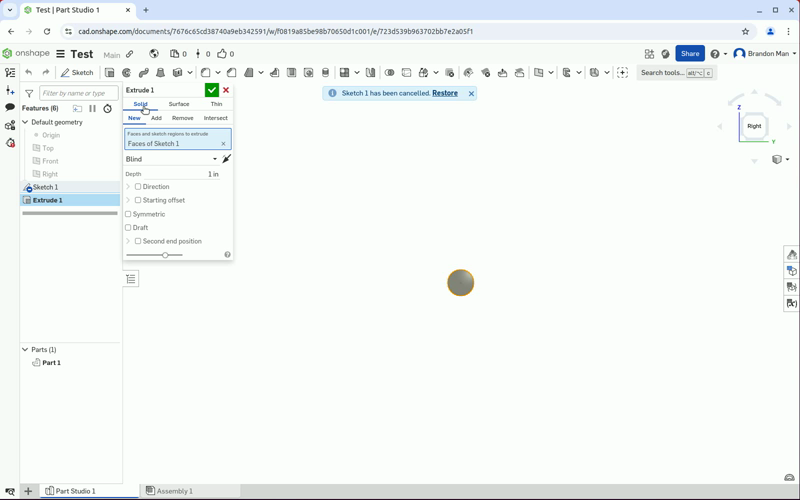
click(143, 106)
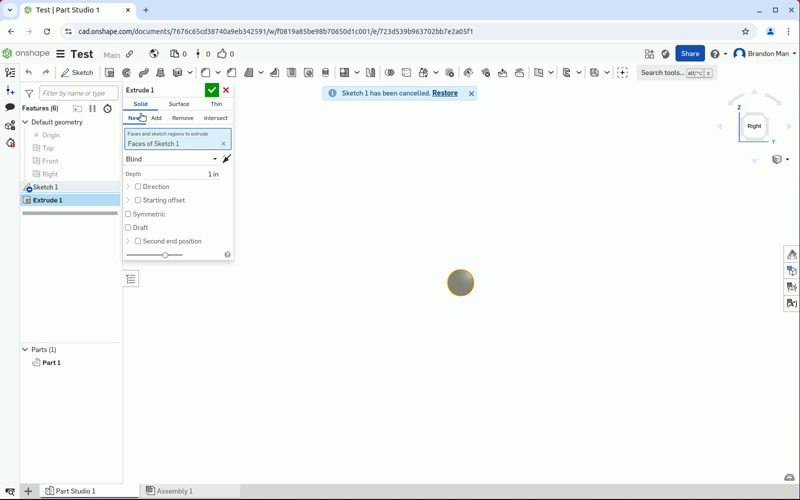
mouse_move(137, 120)
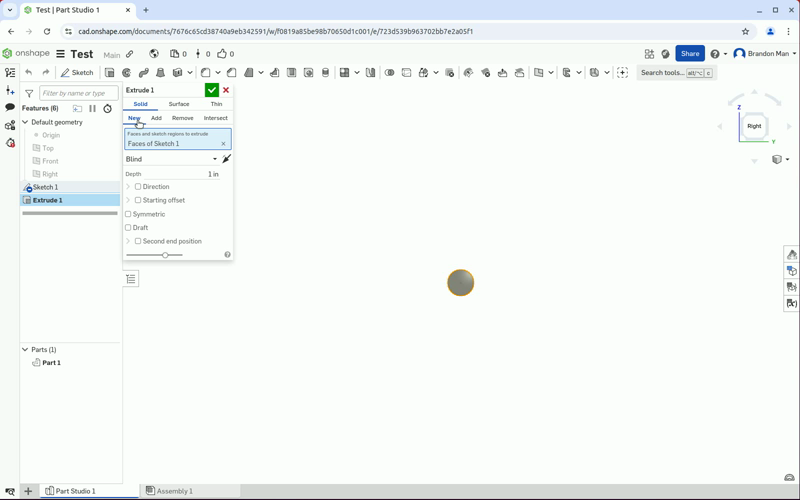
click(137, 120)
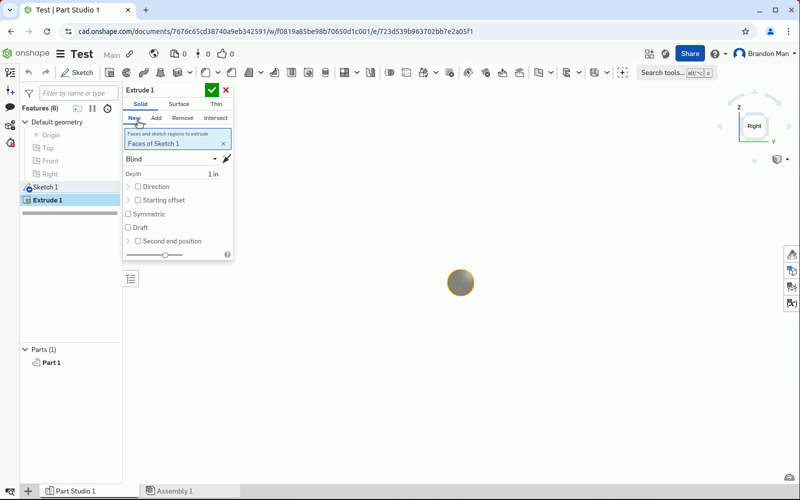
key(tab, 4)
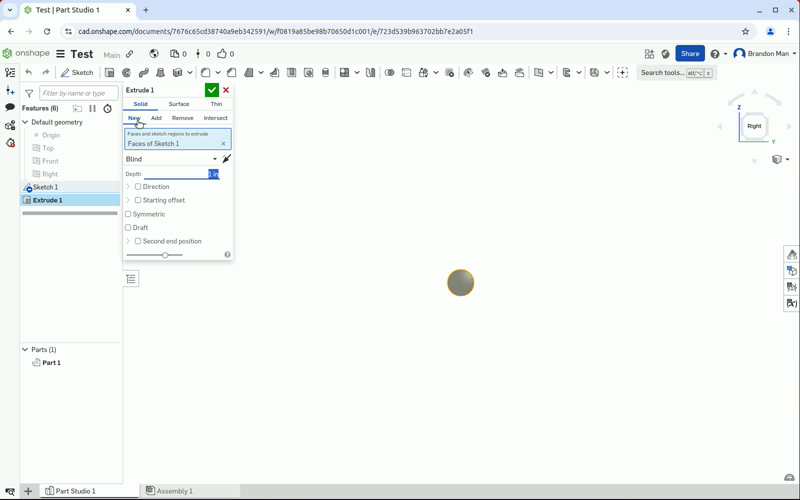
text(30.81)
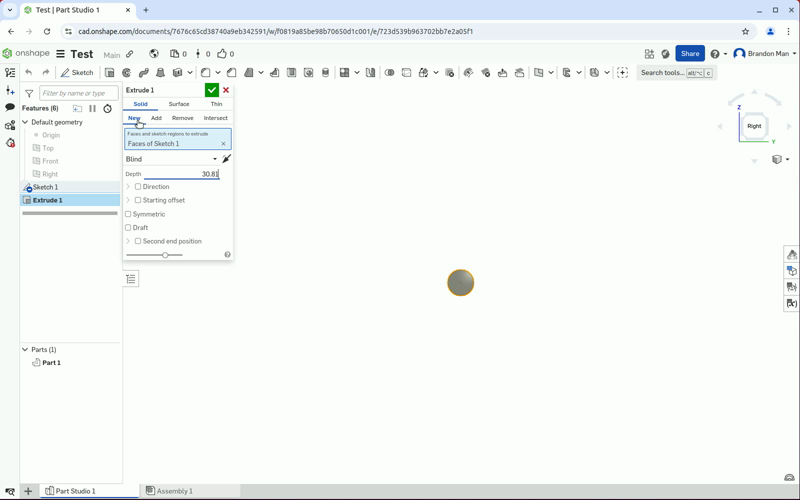
key(tab, 3)
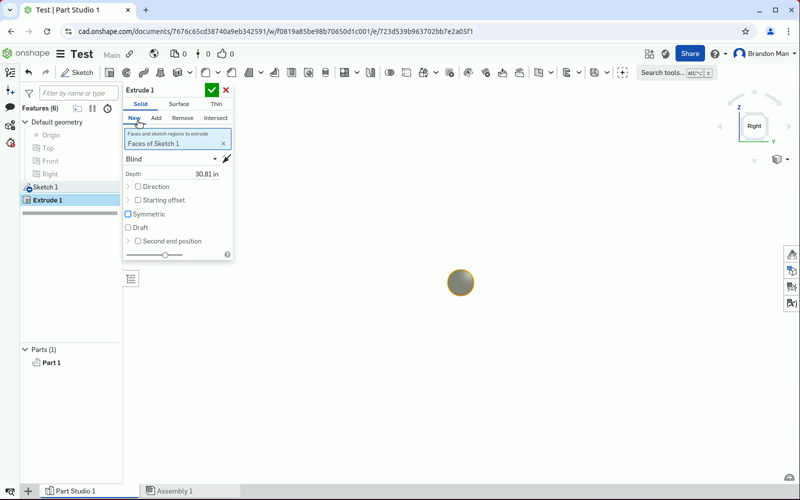
key(space)
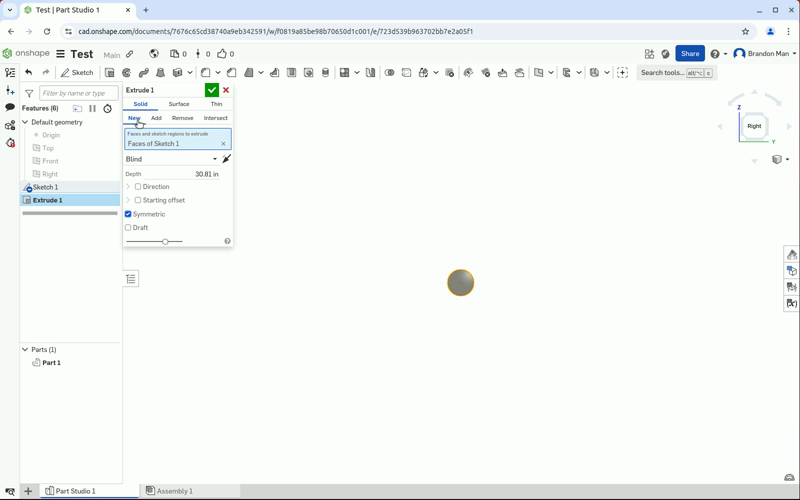
key(enter)
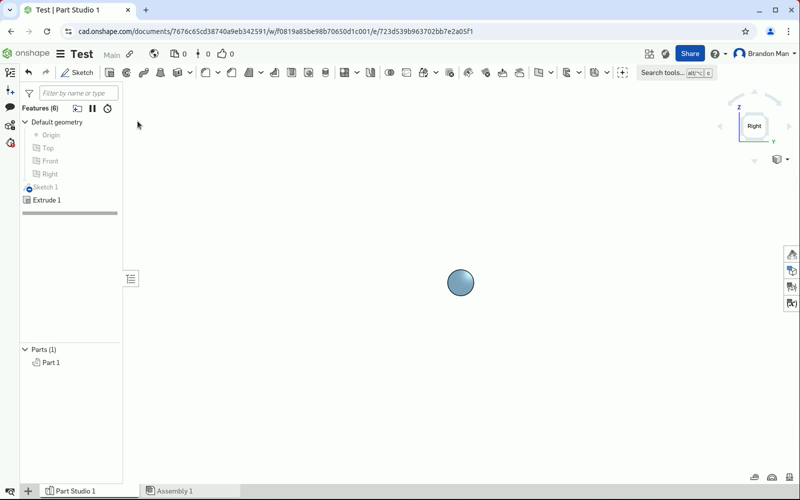
key(shift+h)
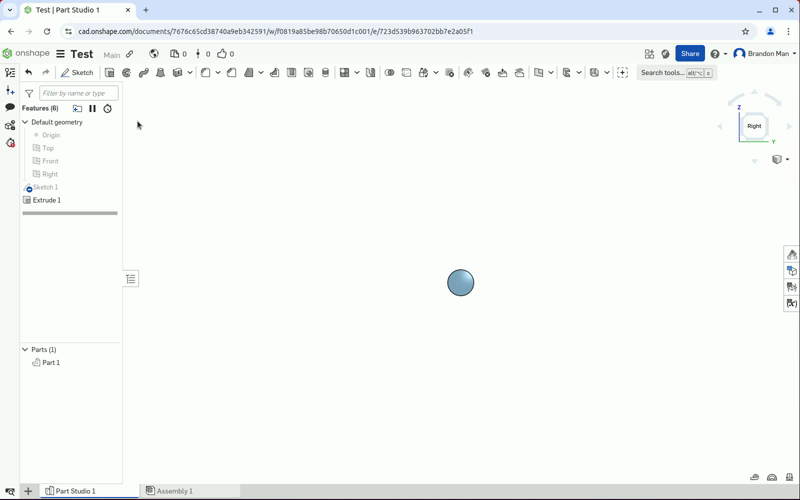
key(shift+h)
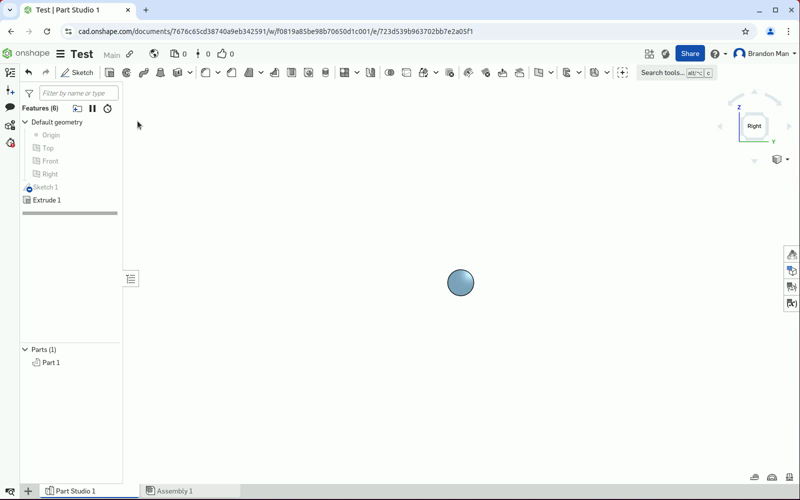
mouse_move(73, 189)
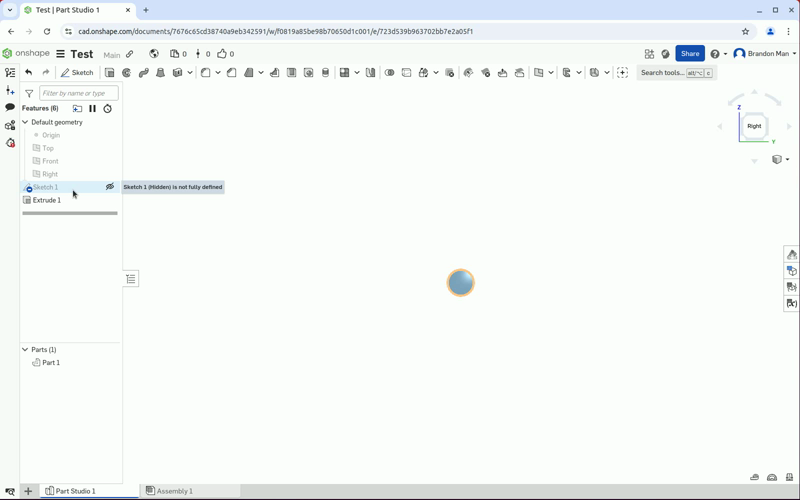
click(73, 189)
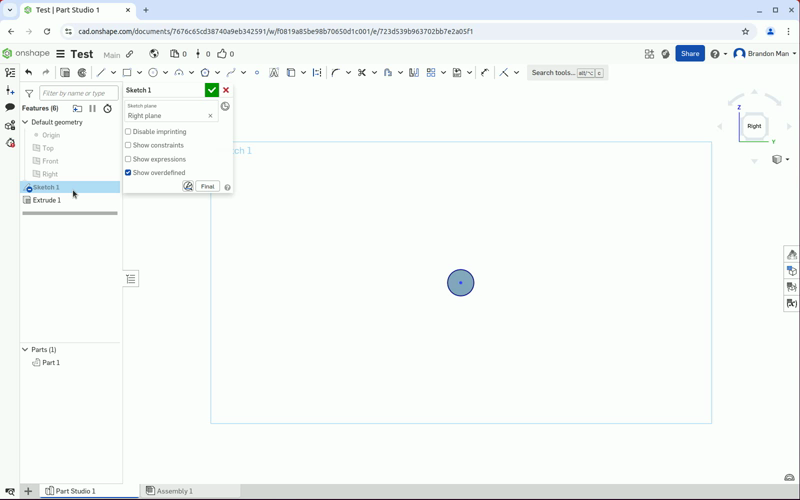
mouse_move(229, 92)
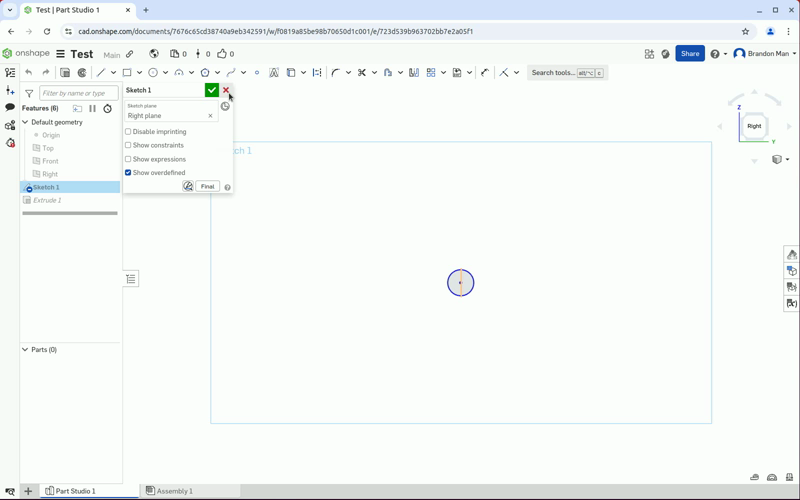
click(229, 92)
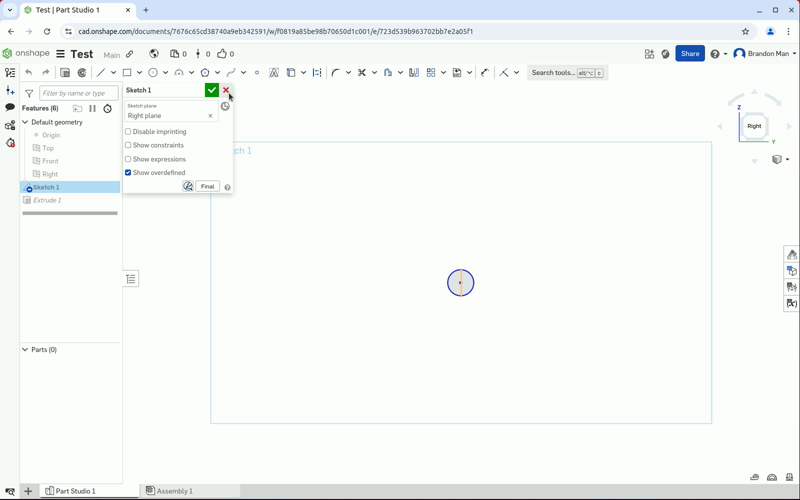
key(shift+s)
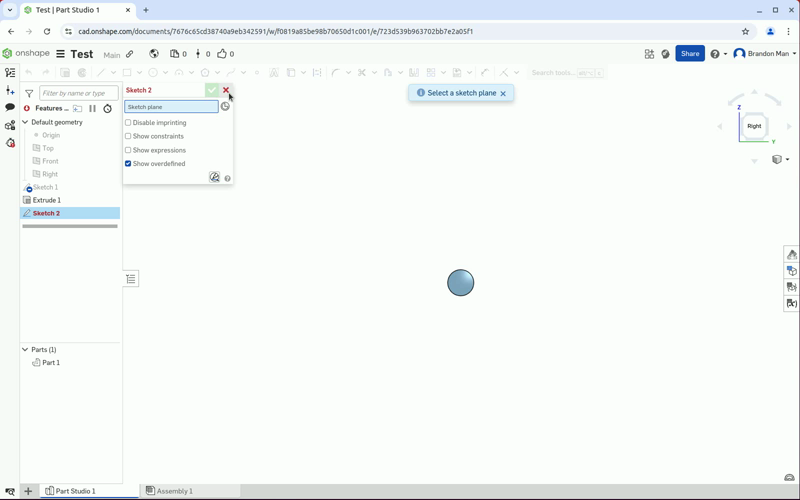
mouse_move(73, 176)
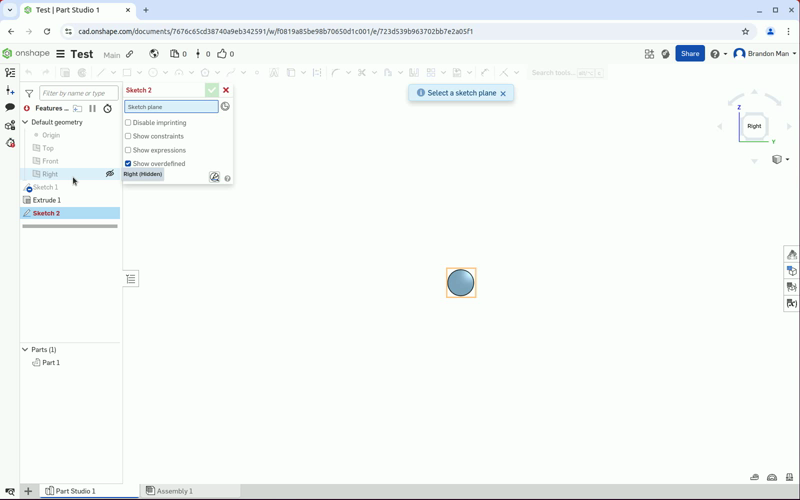
click(73, 176)
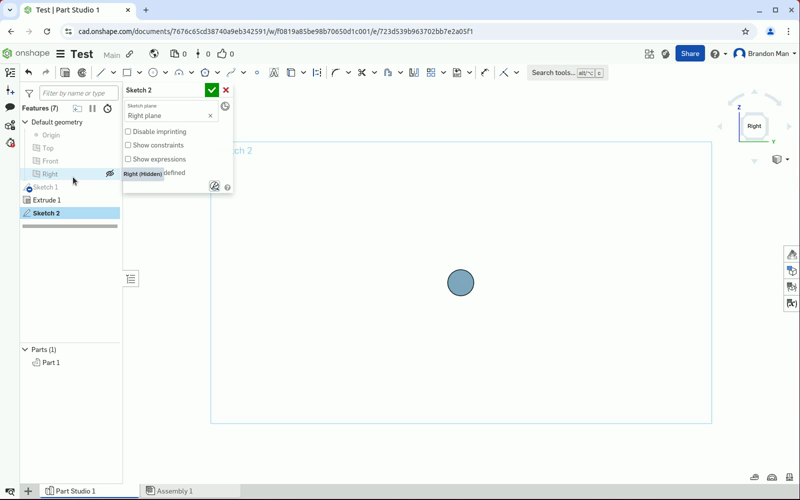
mouse_move(73, 352)
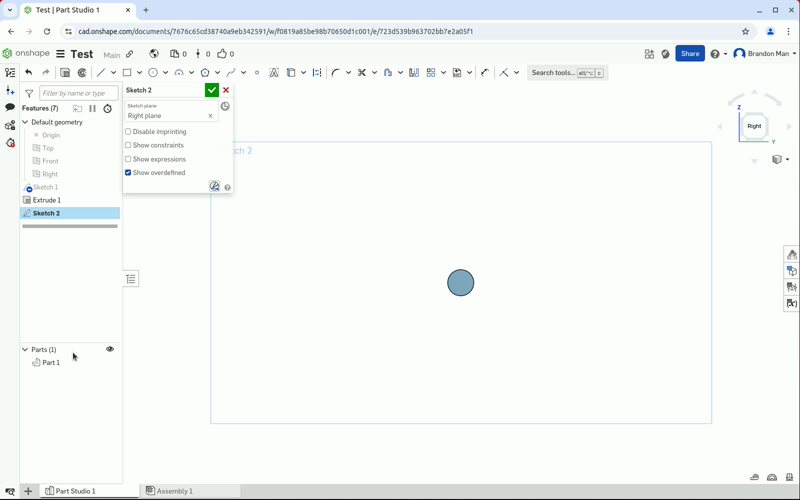
key(y)
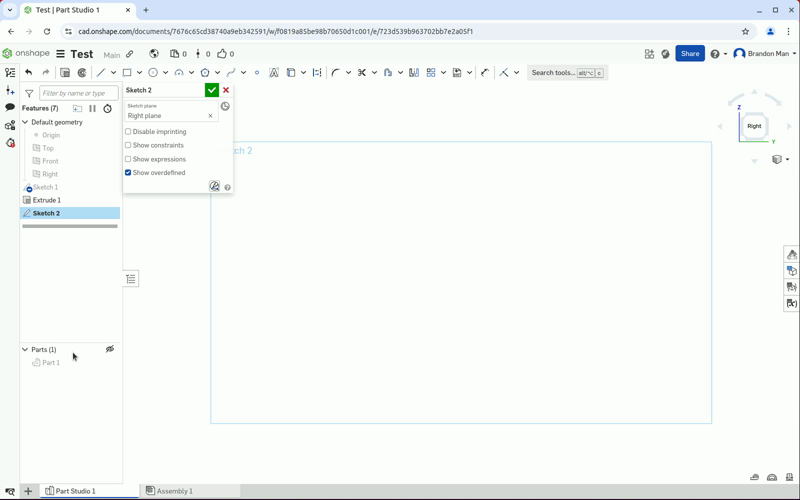
key(l)
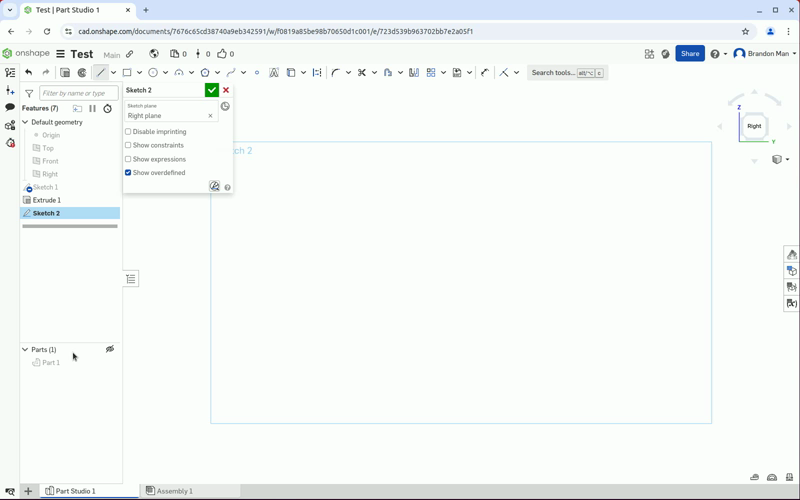
key_down(shift)
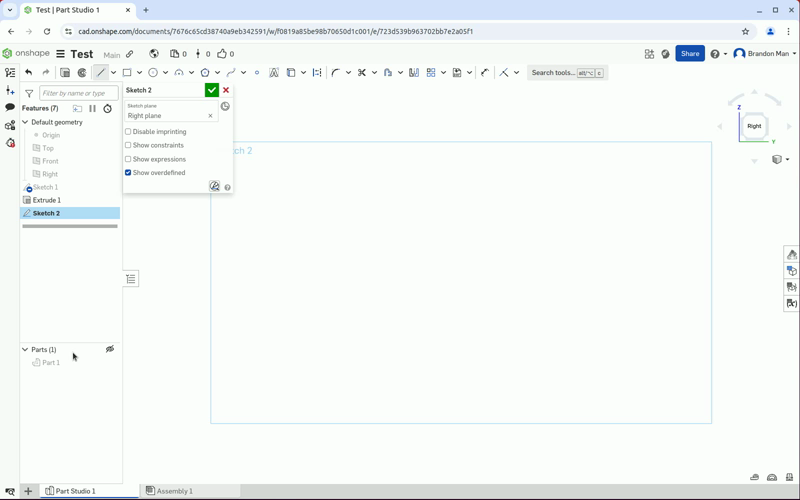
mouse_move(436, 307)
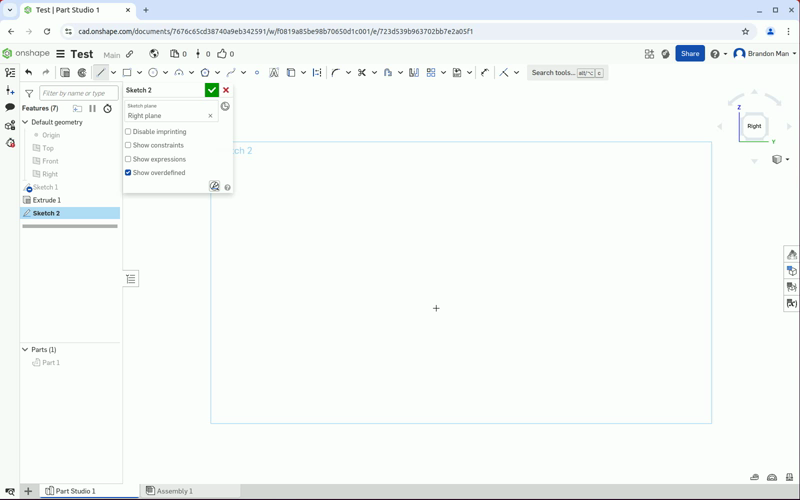
click(436, 307)
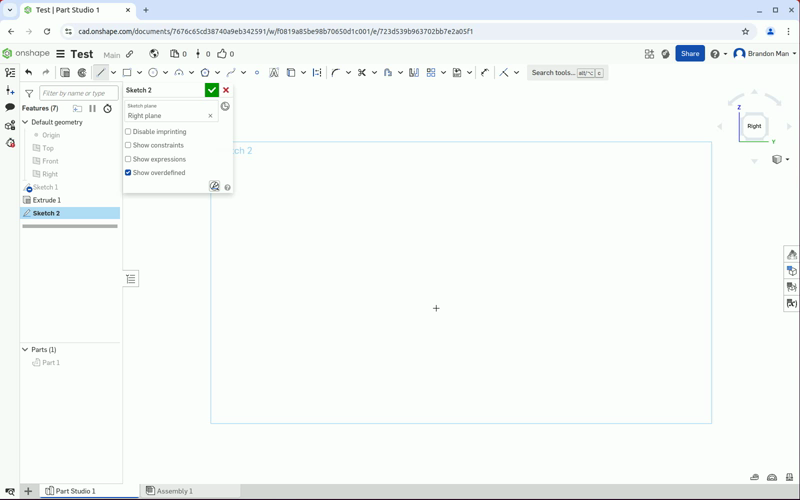
key_up(shift)
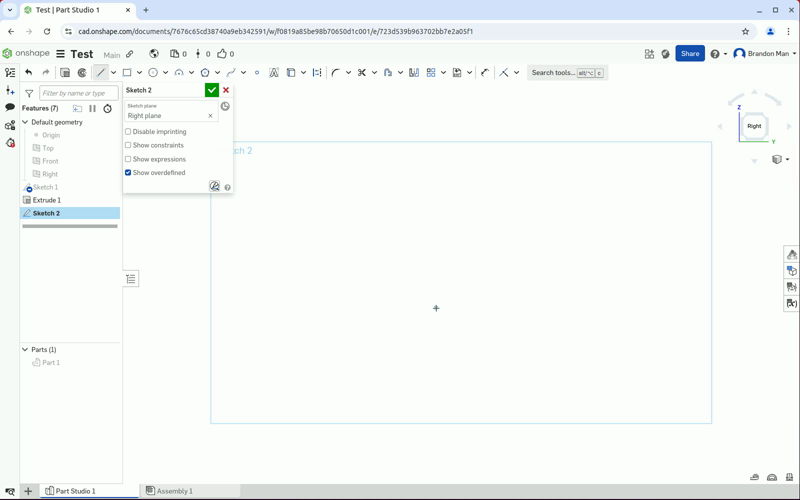
key_down(shift)
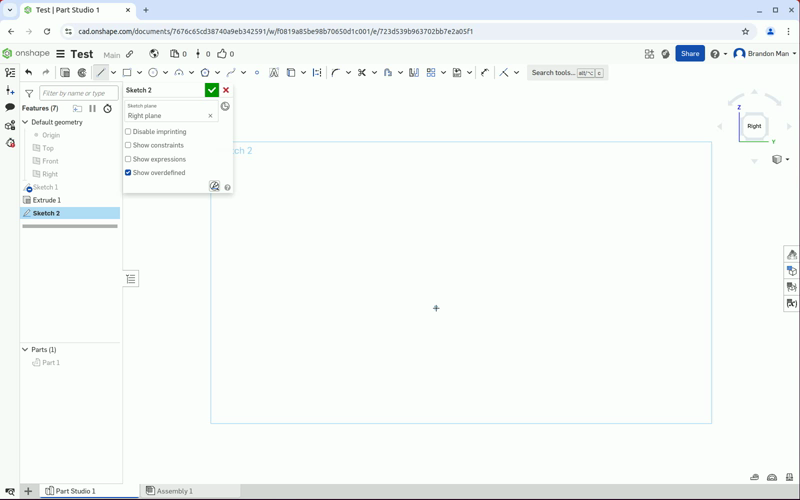
mouse_move(466, 307)
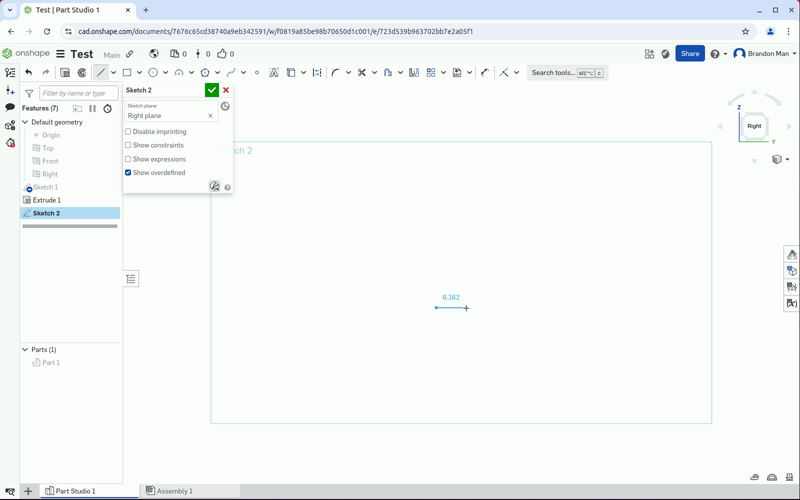
mouse_move(486, 307)
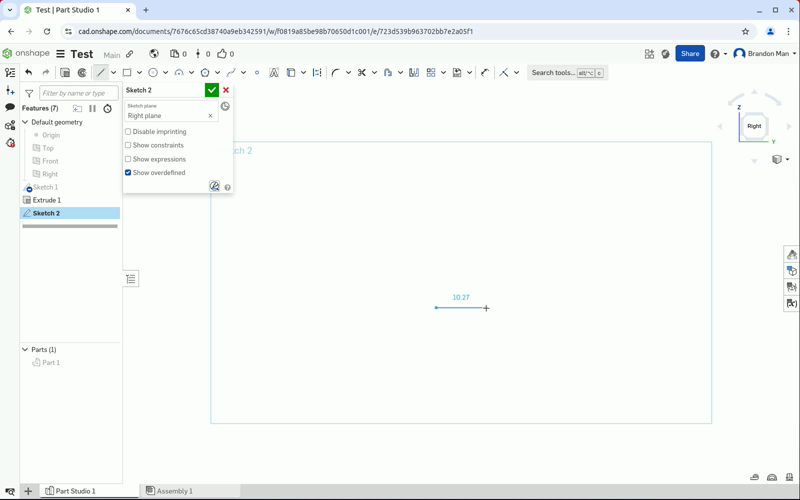
click(486, 307)
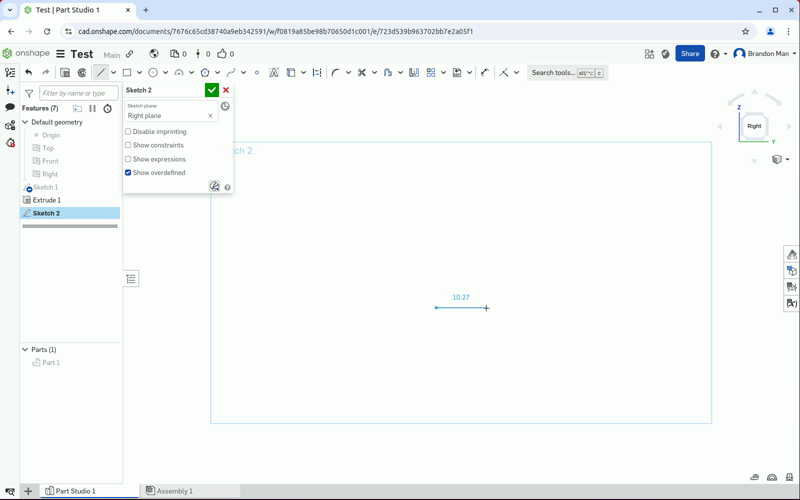
key_up(shift)
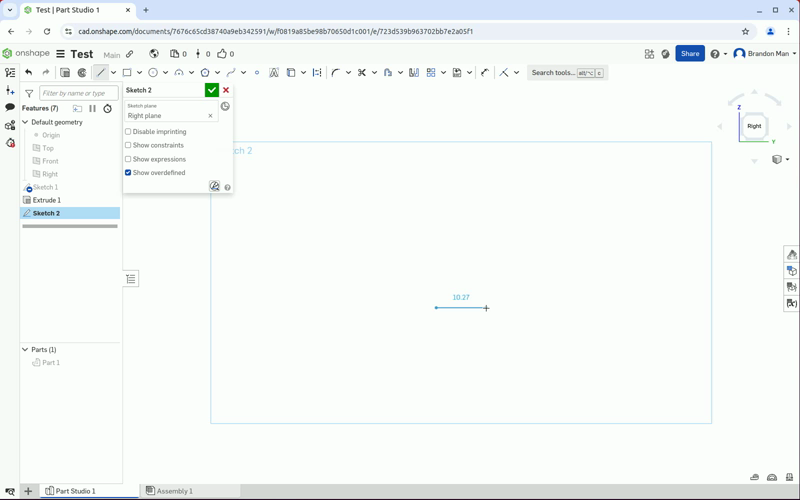
key_down(shift)
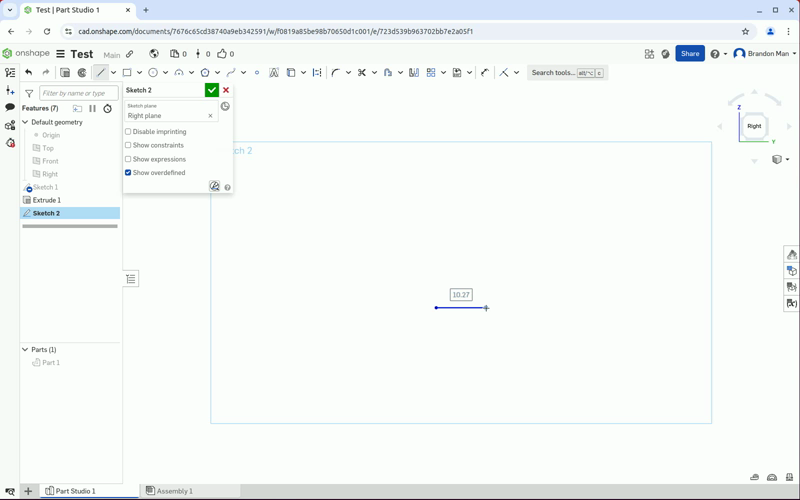
mouse_move(486, 370)
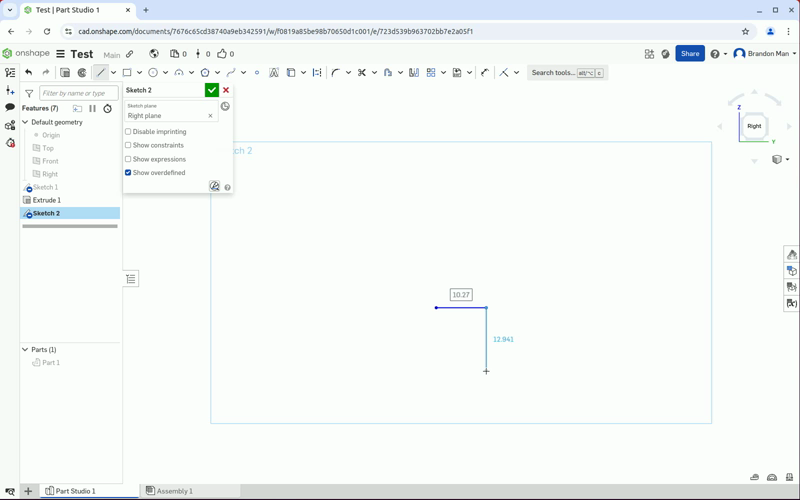
click(486, 370)
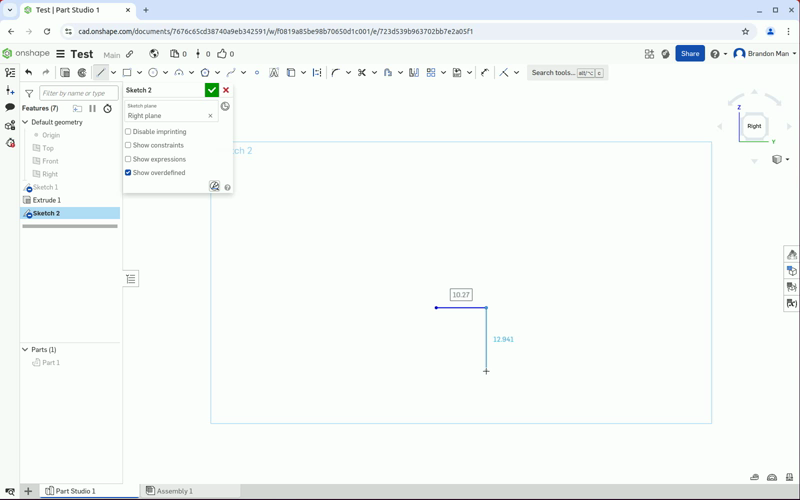
key_up(shift)
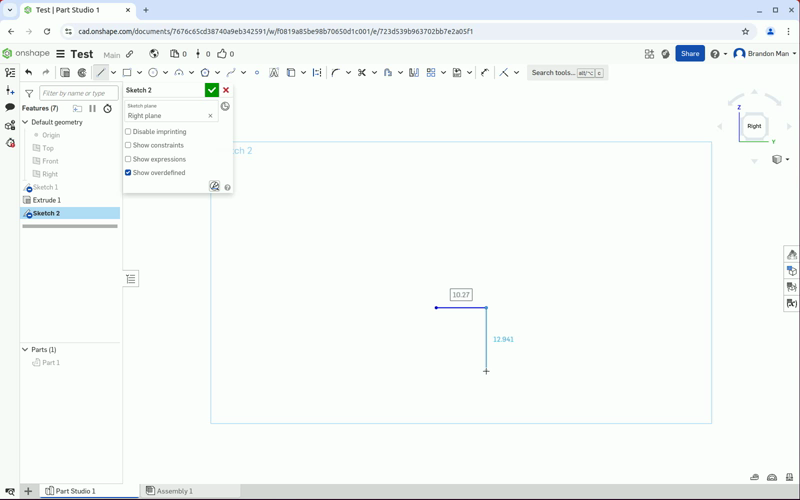
key_down(shift)
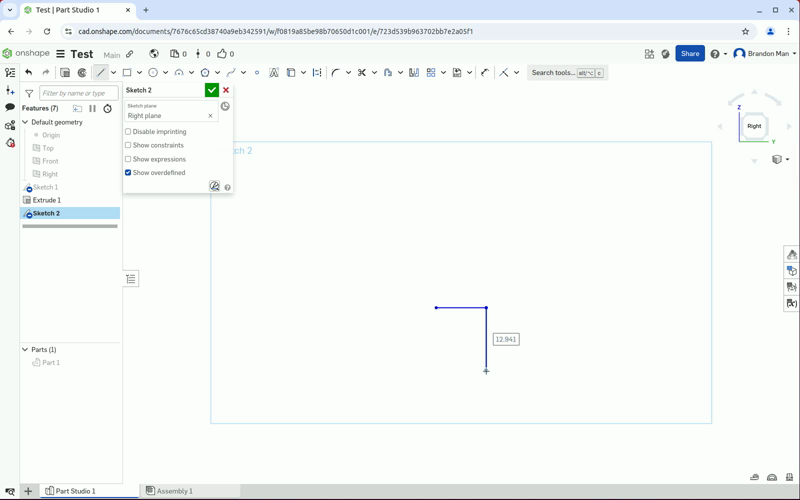
mouse_move(516, 370)
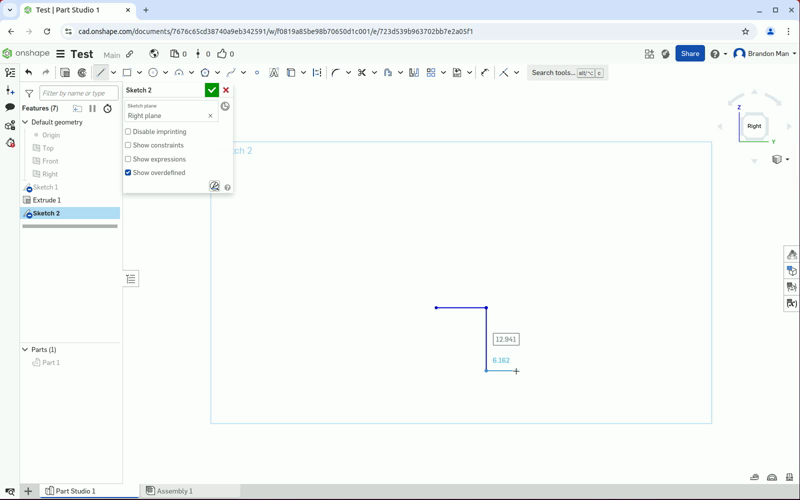
mouse_move(461, 370)
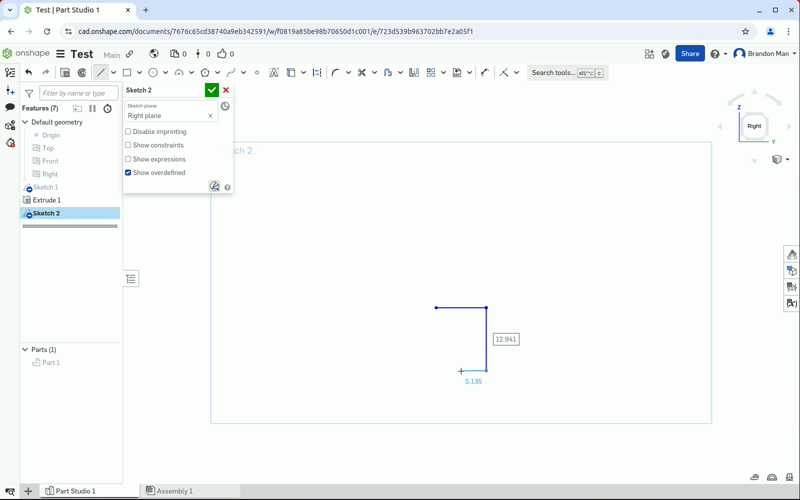
click(461, 370)
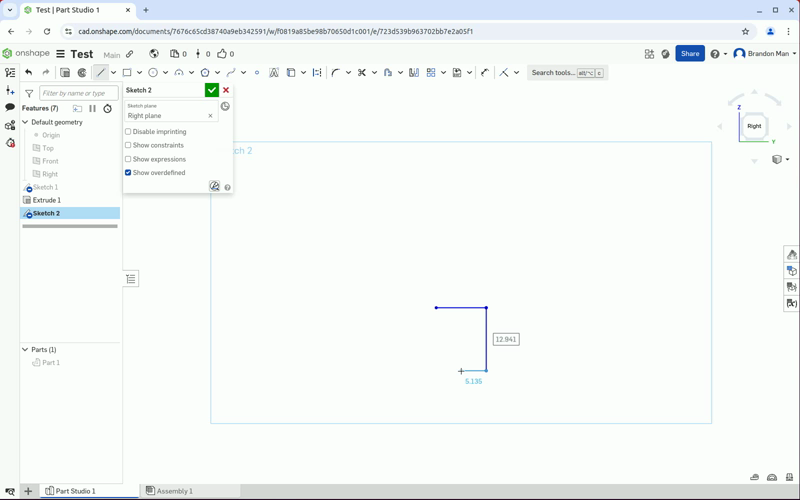
key_up(shift)
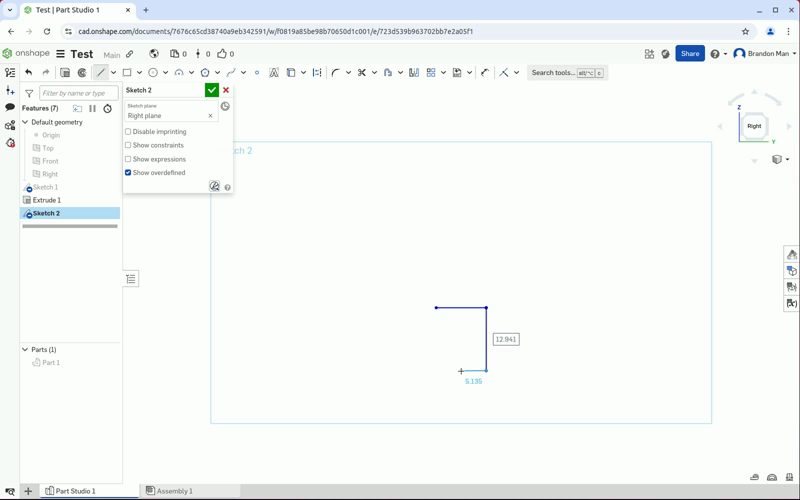
key_down(shift)
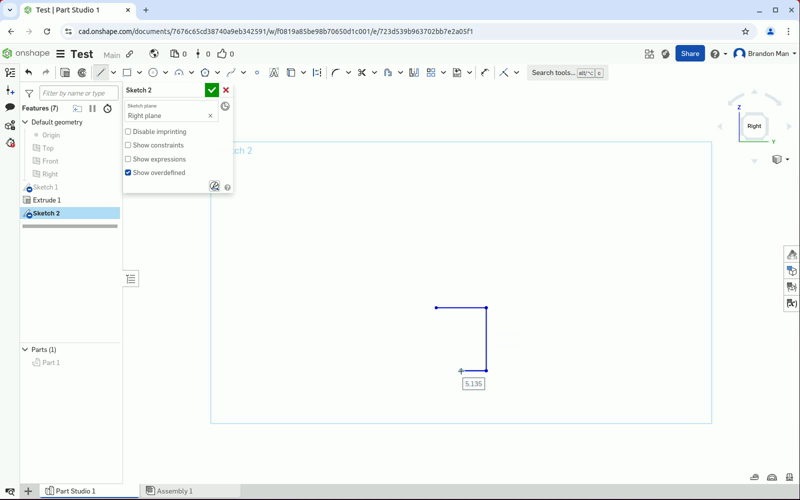
mouse_move(491, 370)
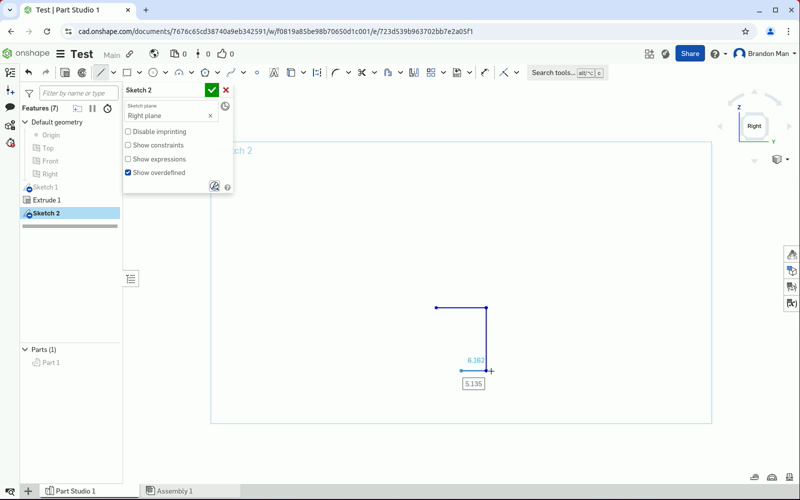
mouse_move(461, 395)
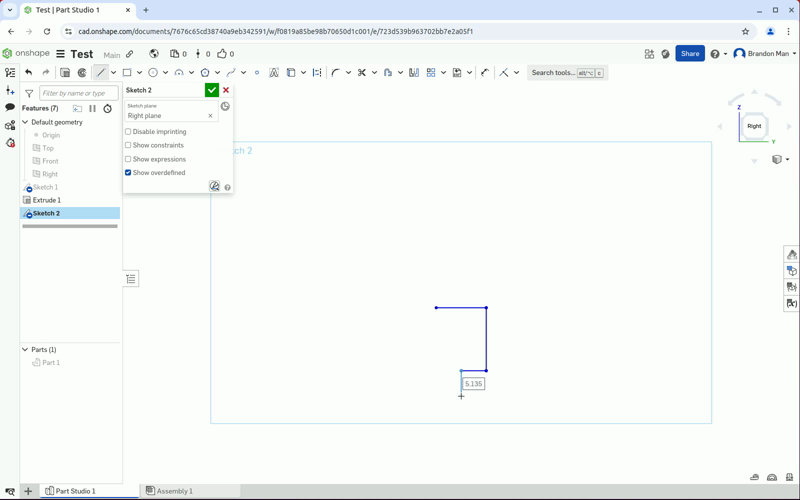
click(461, 395)
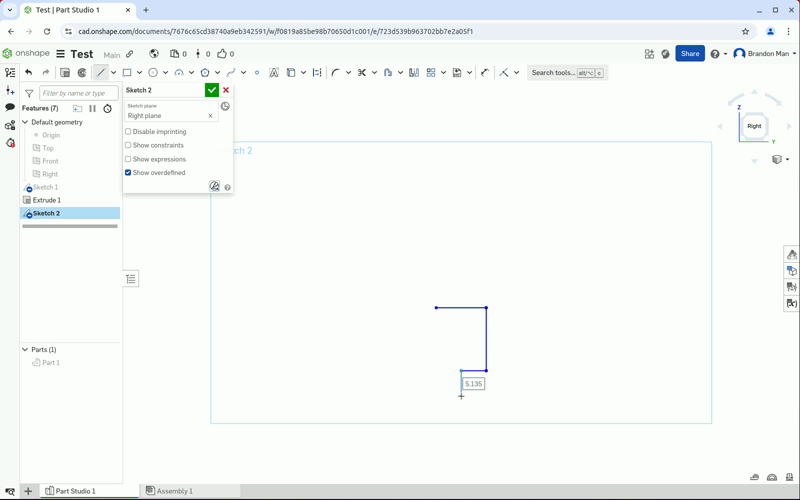
key_up(shift)
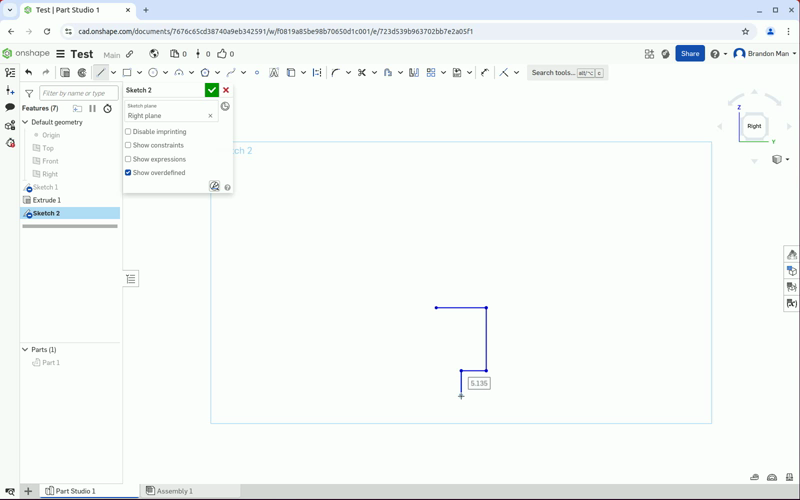
key_down(shift)
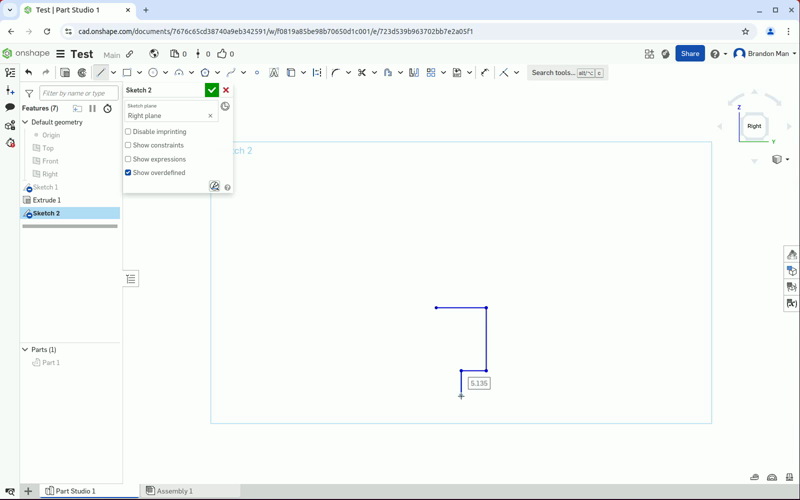
mouse_move(491, 395)
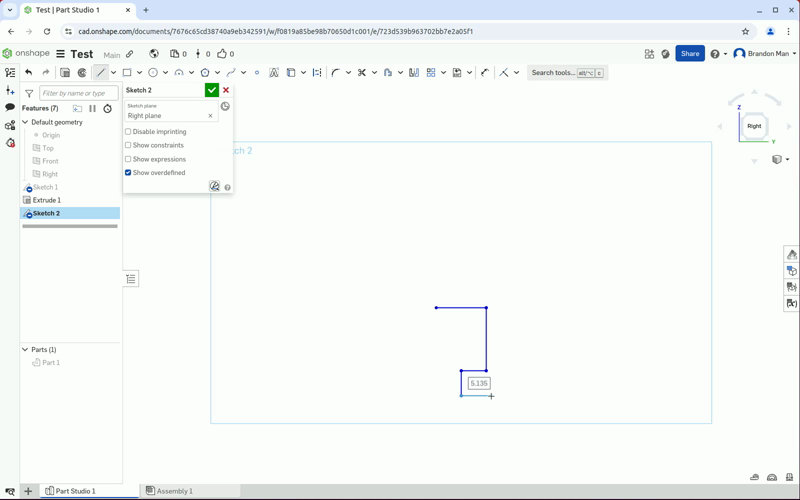
mouse_move(511, 395)
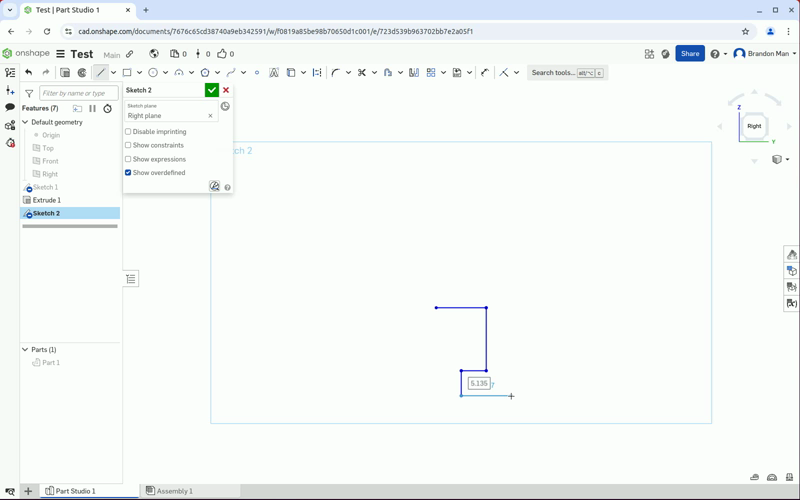
click(511, 395)
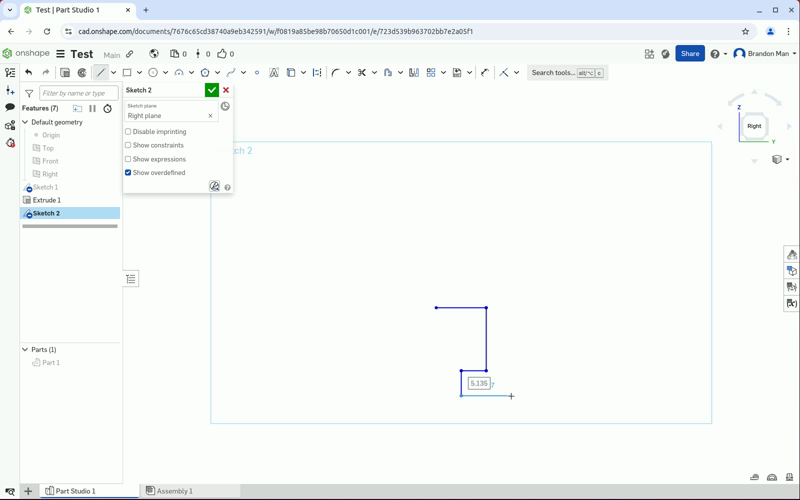
key_up(shift)
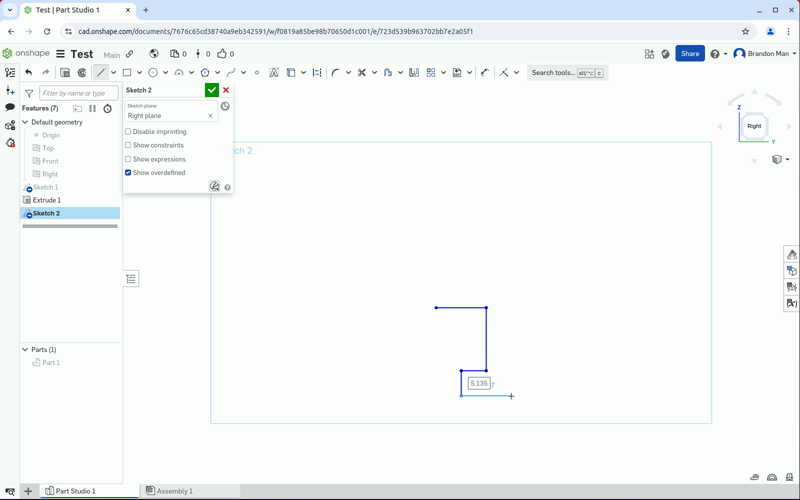
key_down(shift)
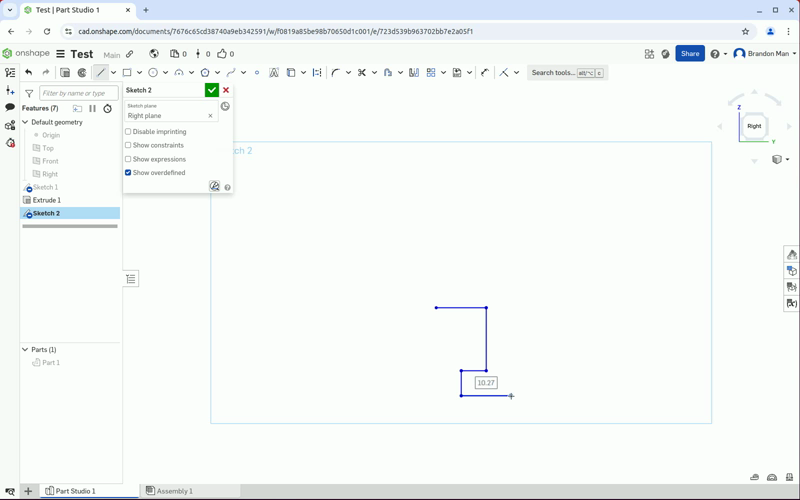
mouse_move(511, 257)
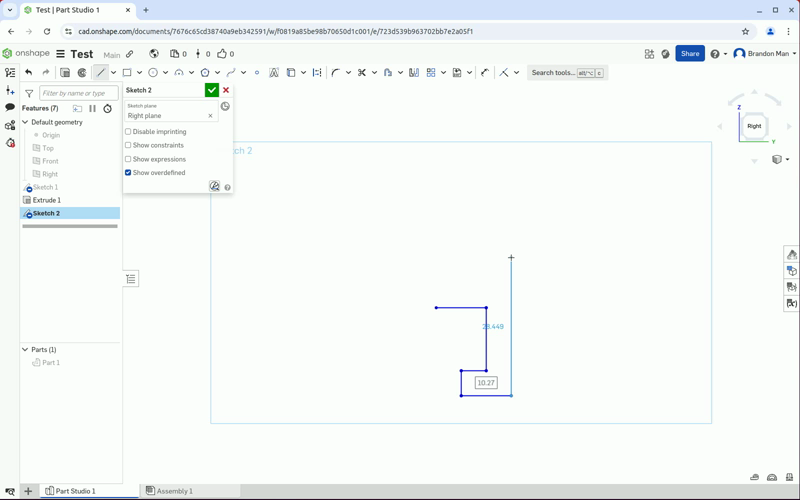
click(511, 257)
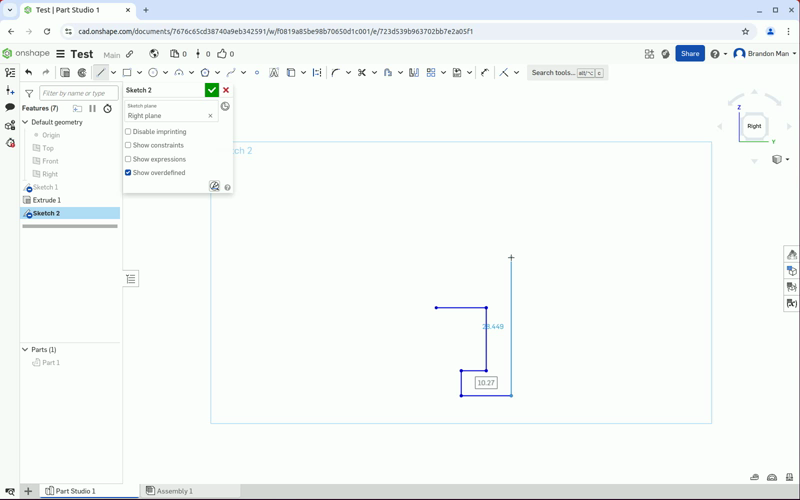
key_up(shift)
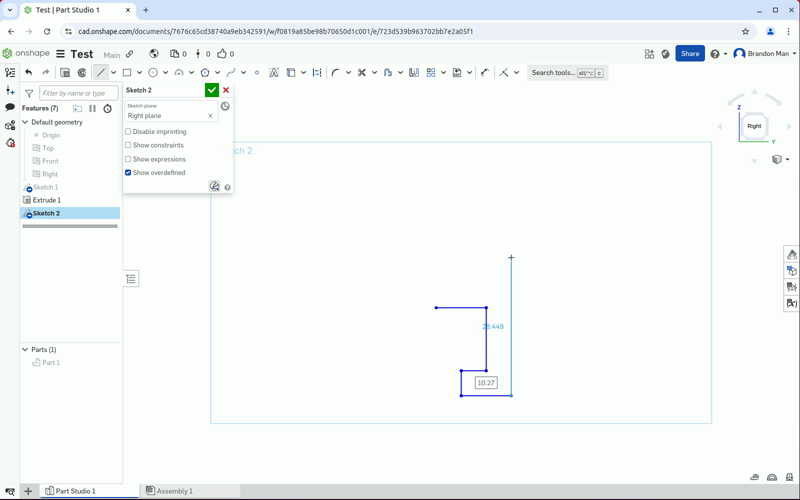
key_down(shift)
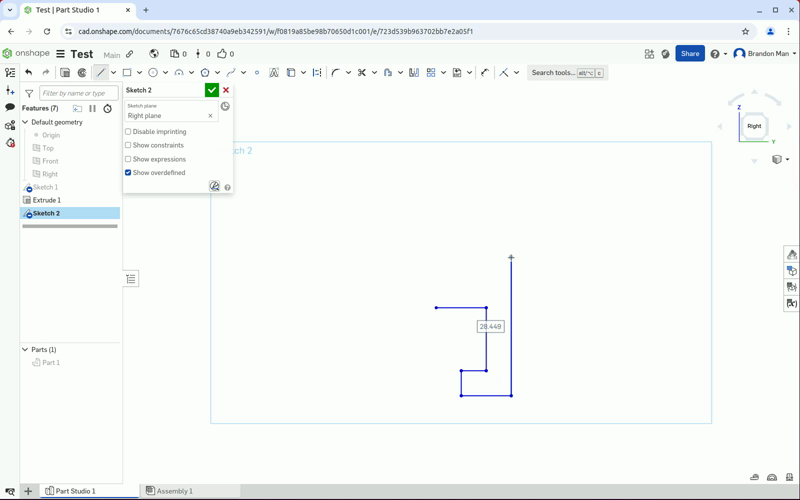
mouse_move(436, 257)
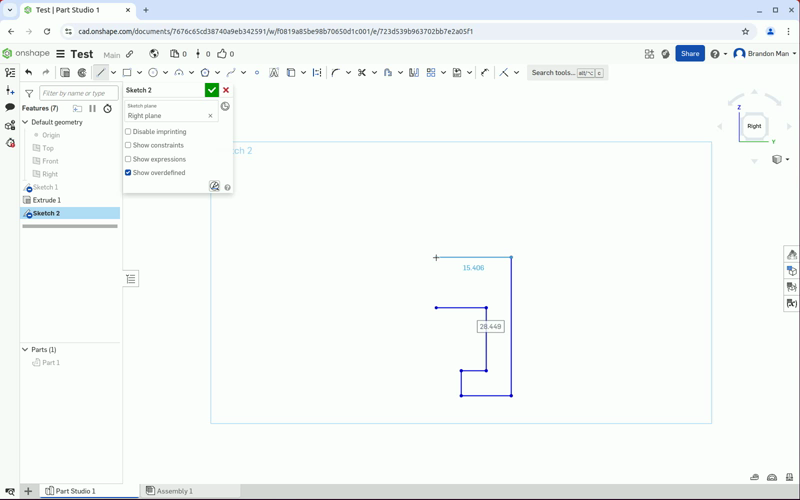
click(436, 257)
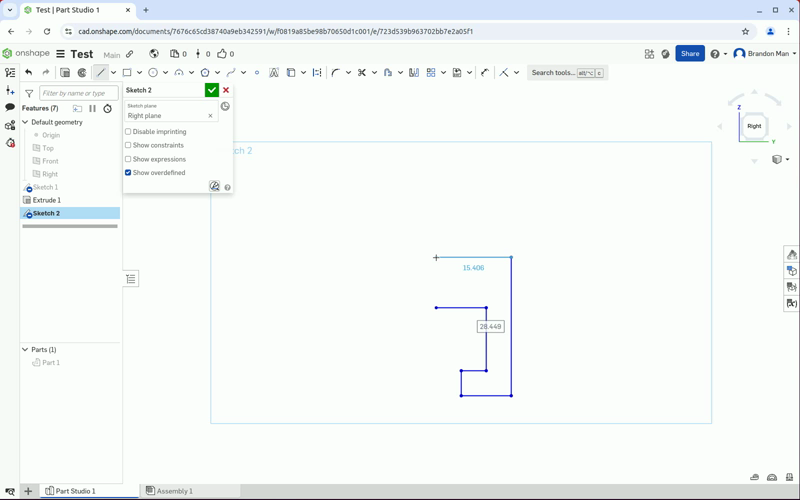
key_up(shift)
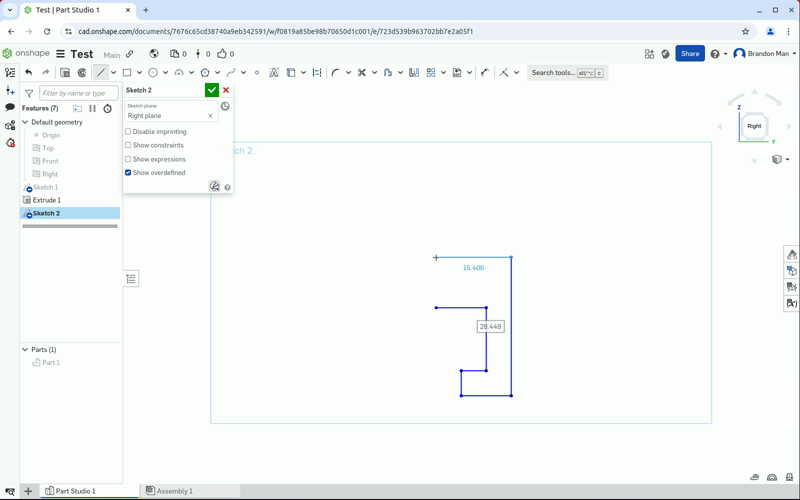
mouse_move(466, 257)
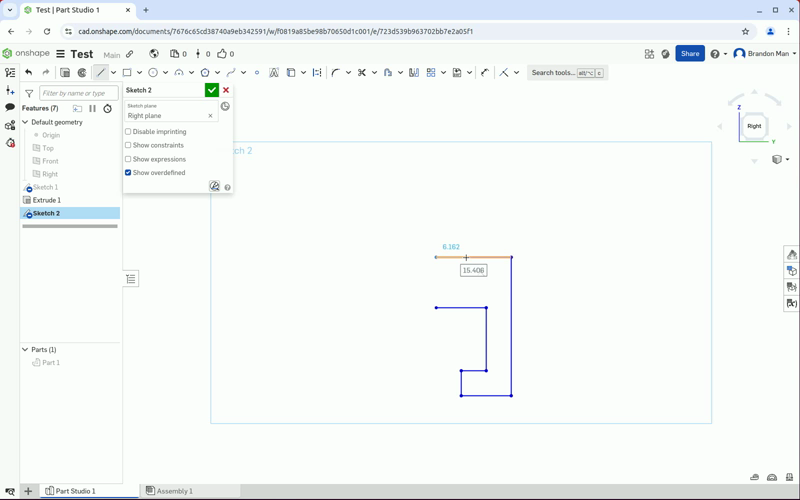
key_down(shift)
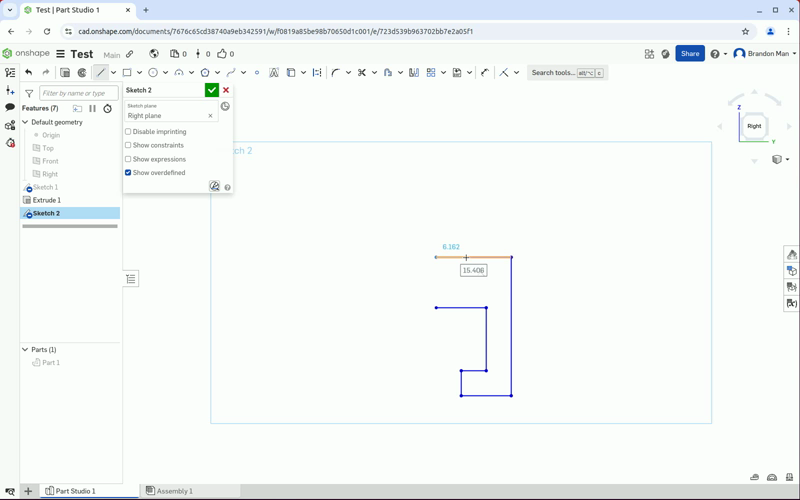
mouse_move(436, 307)
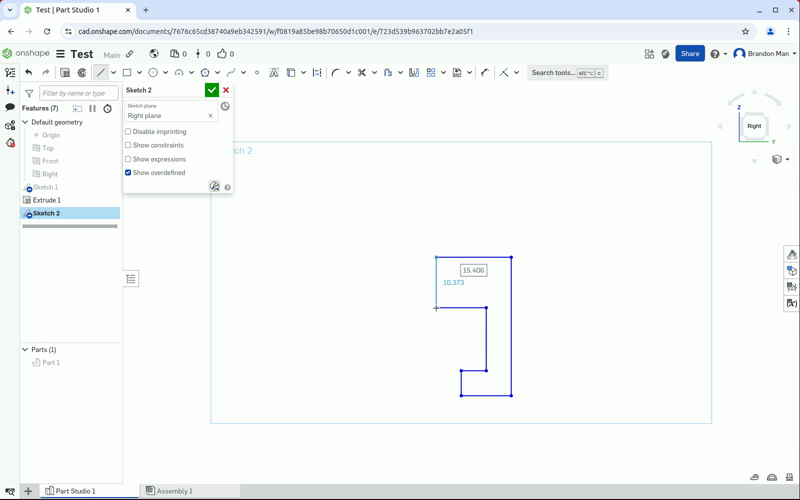
key_up(shift)
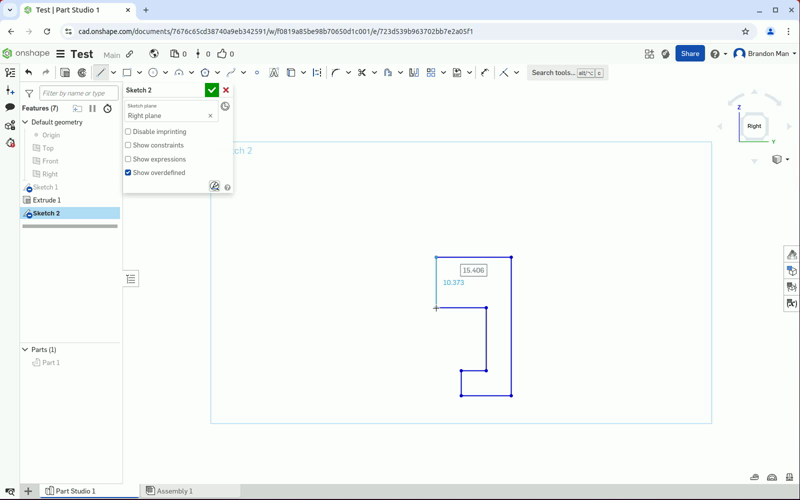
click(436, 307)
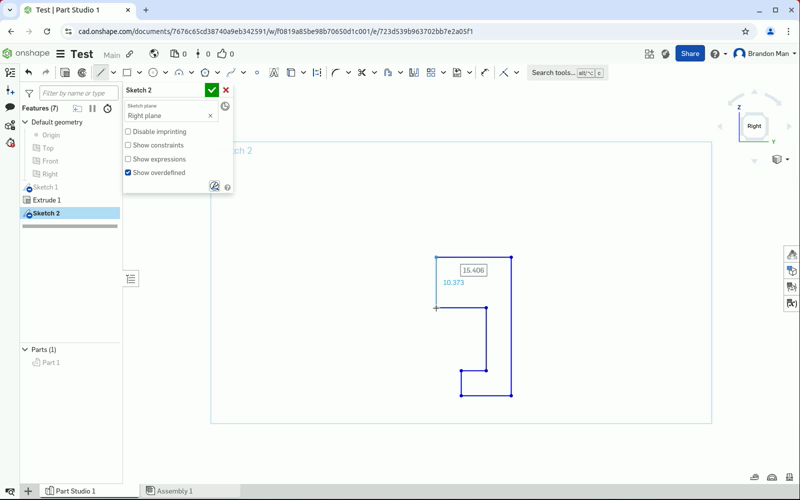
key(esc)
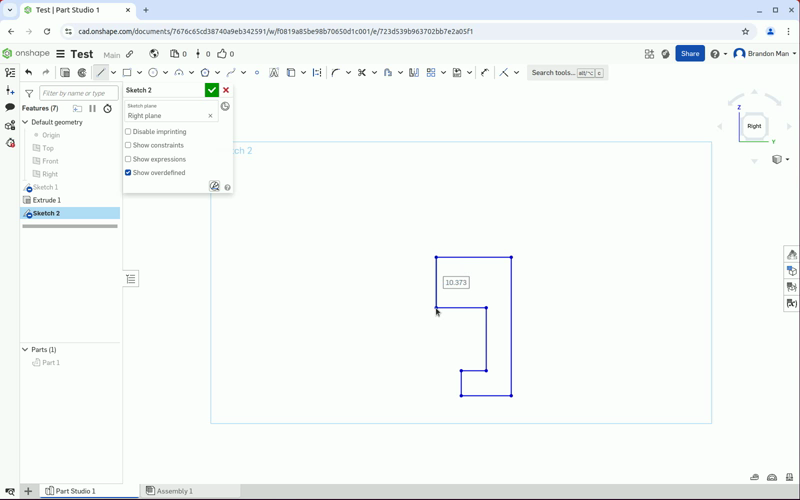
key(c)
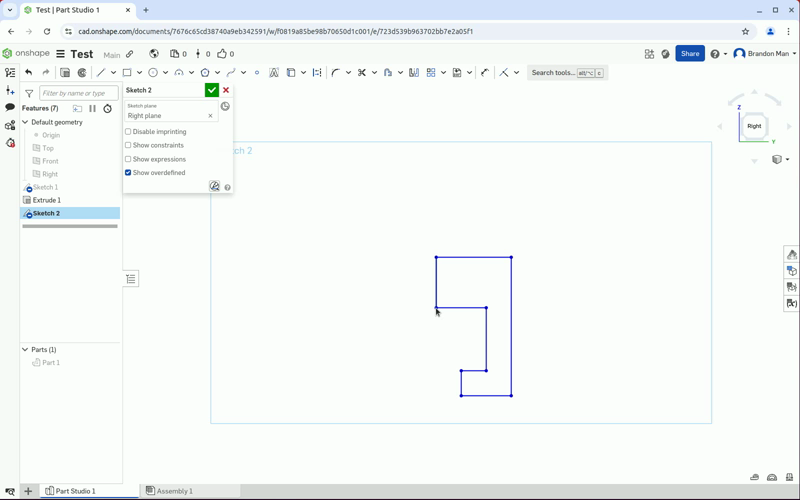
key_down(shift)
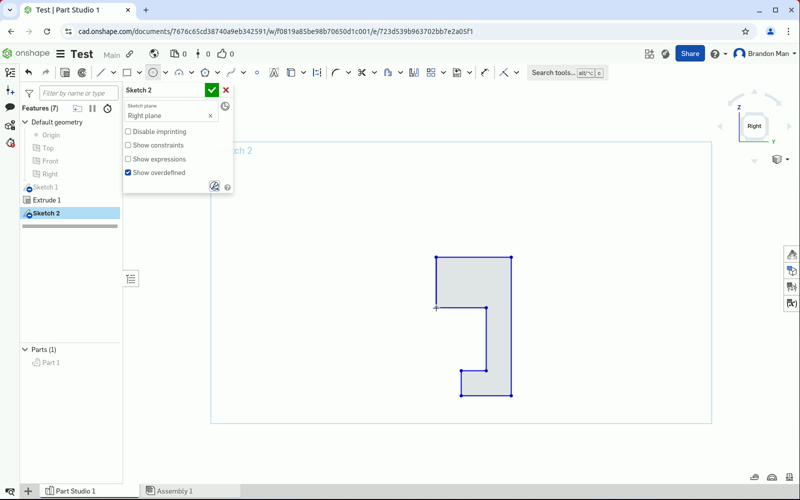
mouse_move(461, 282)
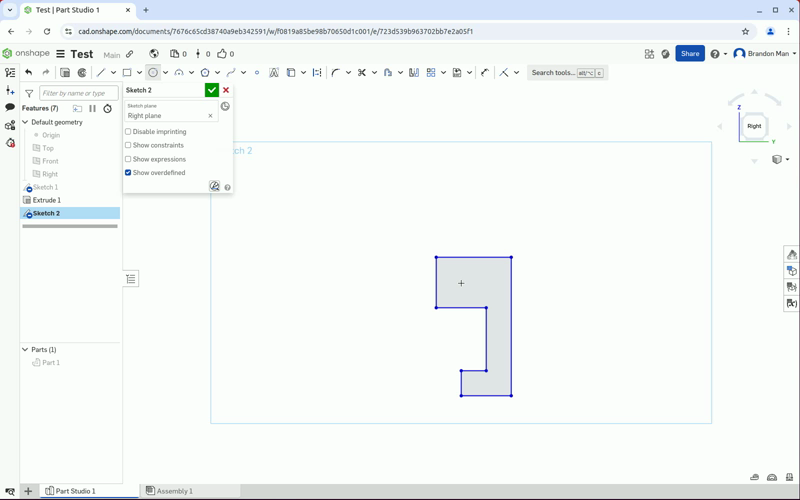
click(461, 282)
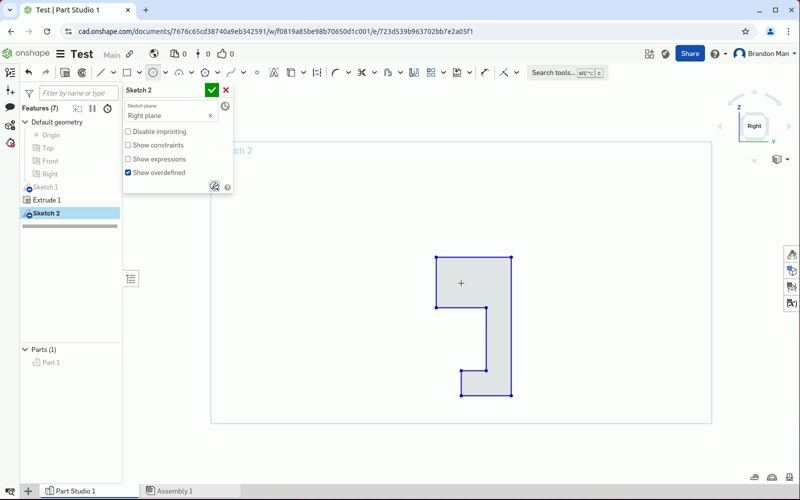
key_up(shift)
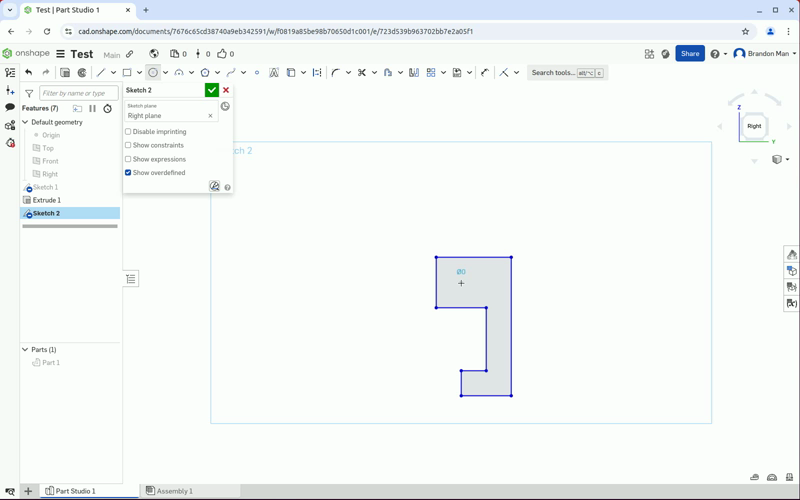
mouse_move(475, 282)
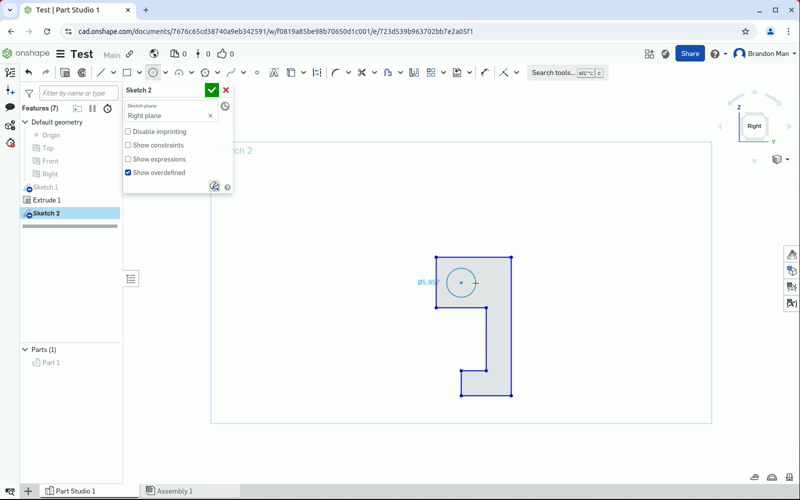
click(475, 282)
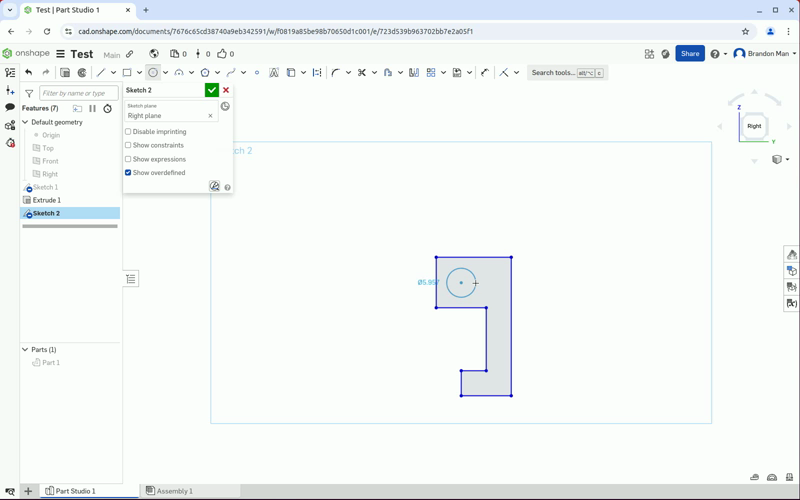
key(esc)
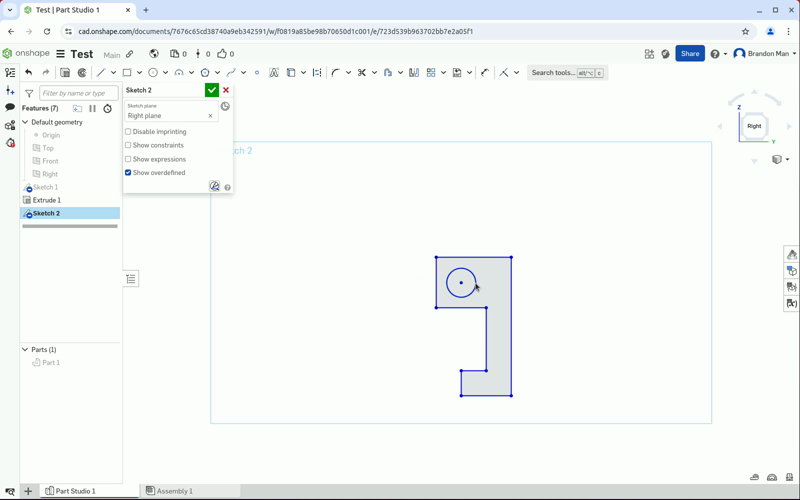
mouse_move(444, 262)
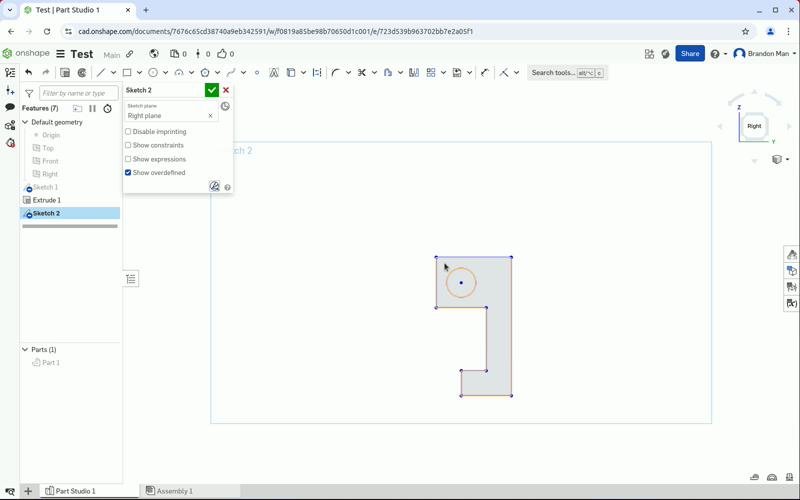
click(444, 262)
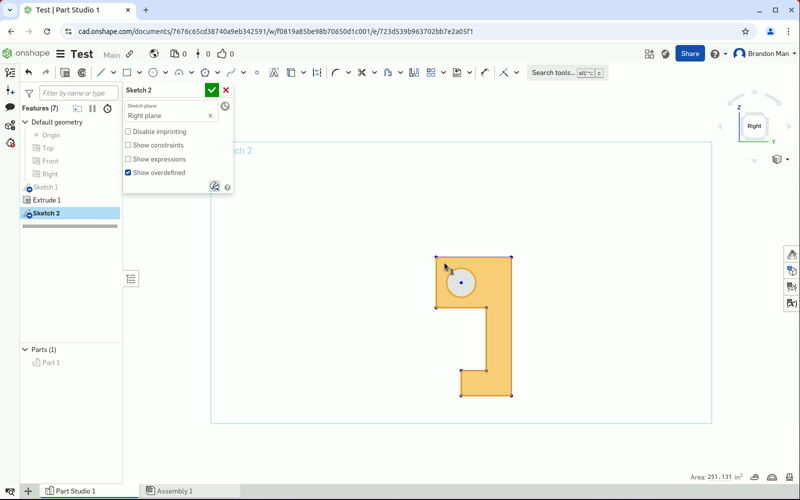
mouse_move(73, 352)
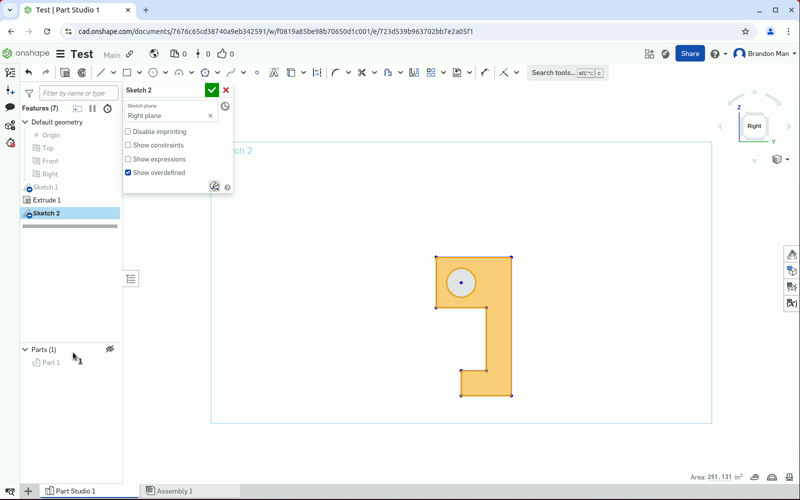
key(shift+y)
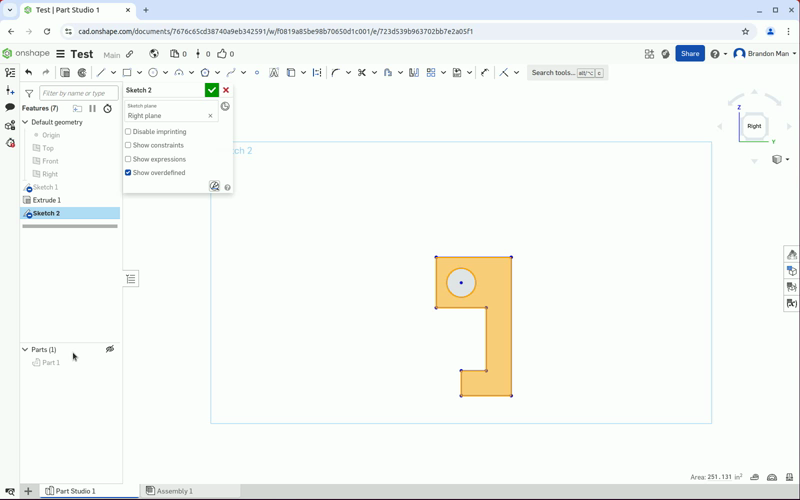
key(shift+e)
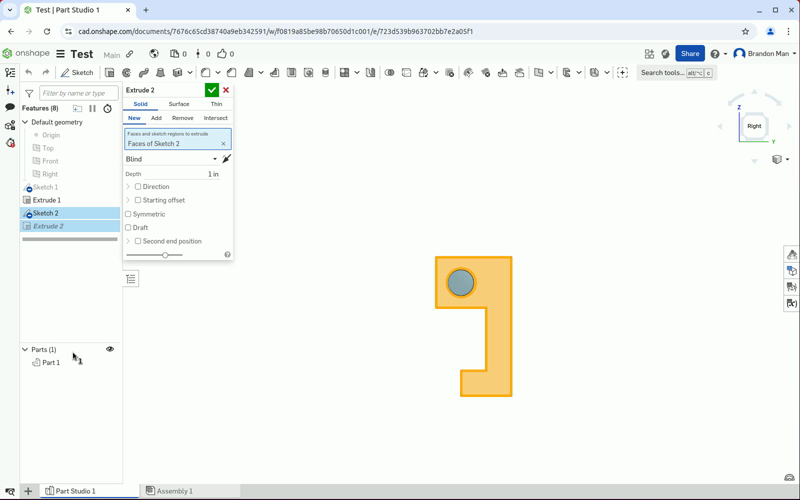
mouse_move(143, 106)
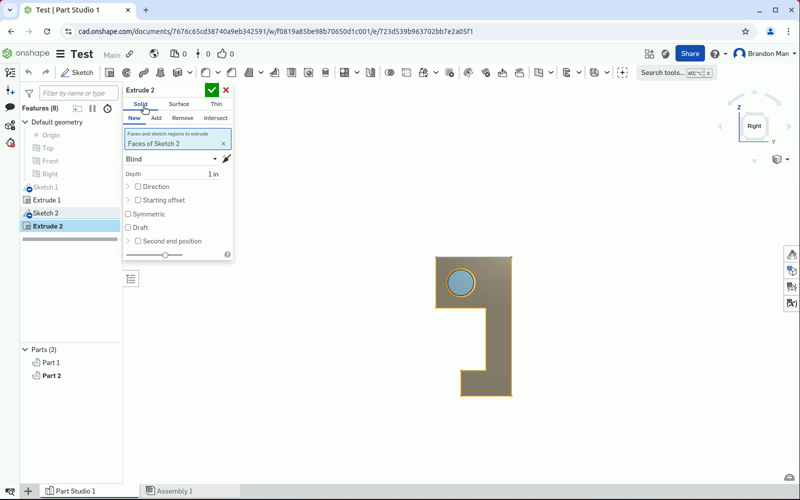
click(143, 106)
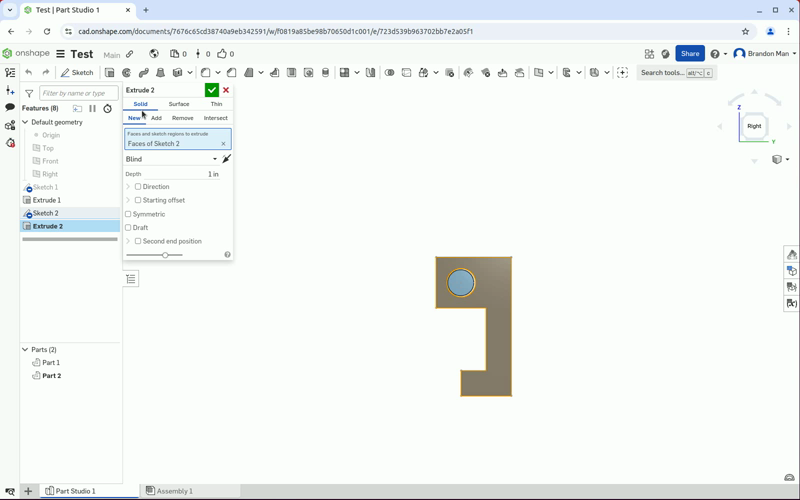
mouse_move(137, 120)
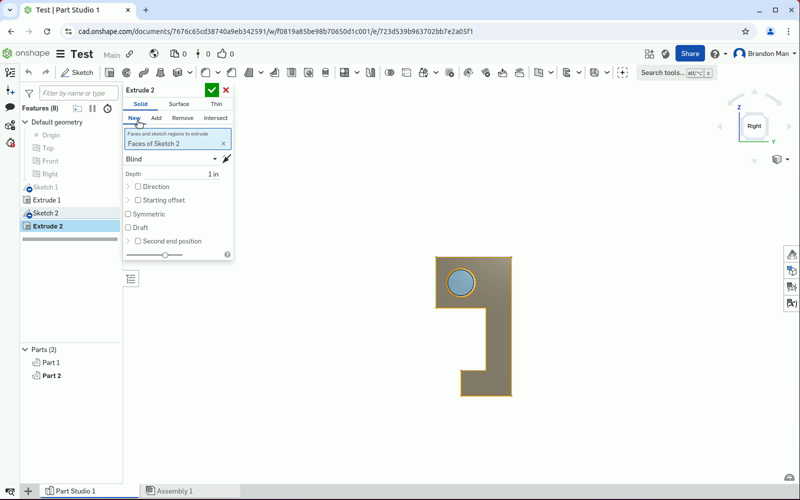
click(137, 120)
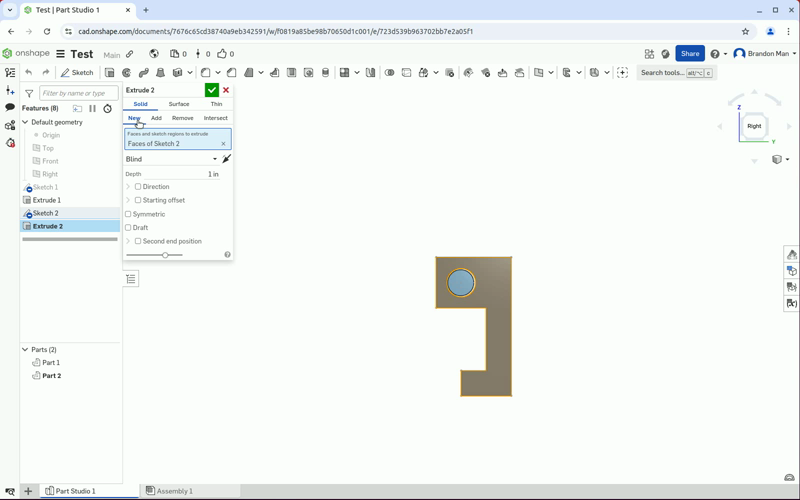
key(tab, 4)
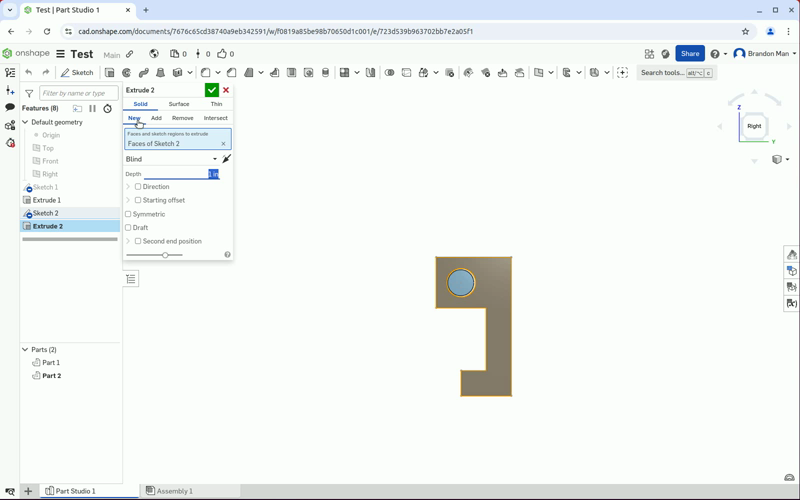
text(30.81)
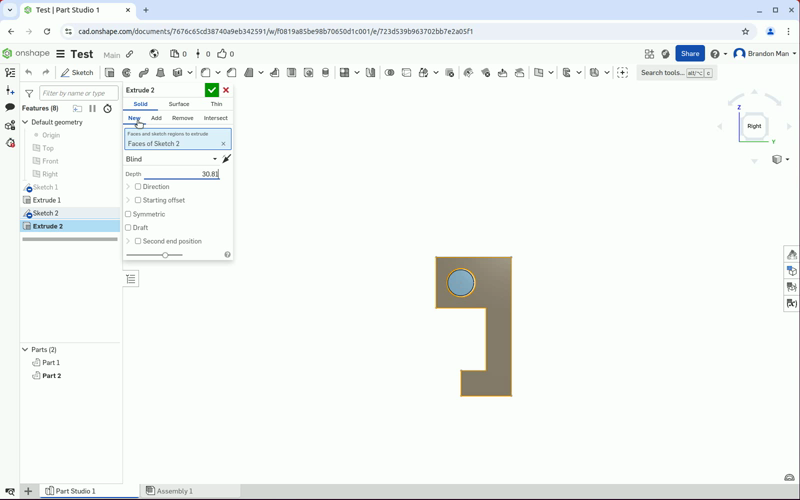
key(tab, 3)
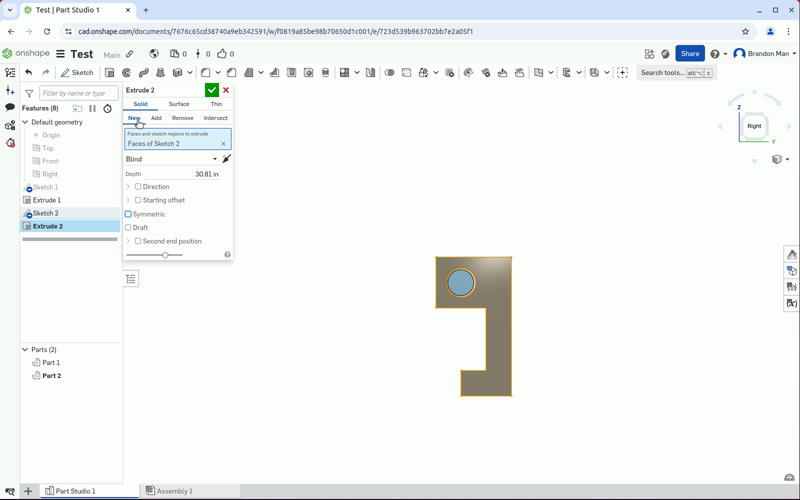
key(space)
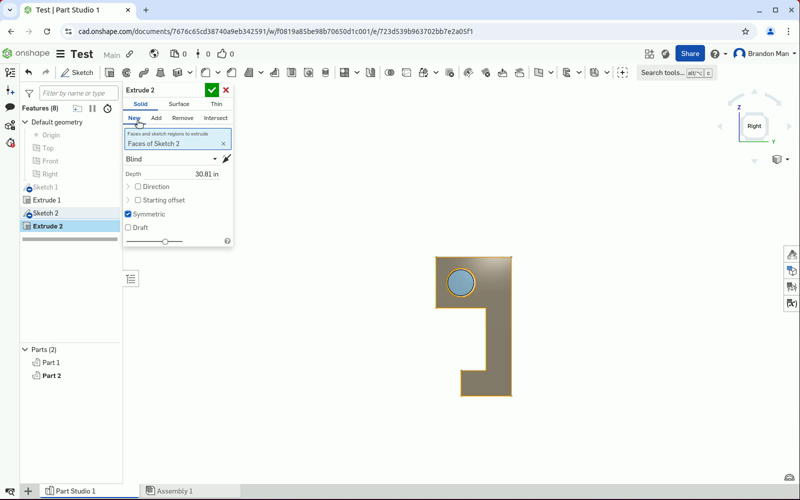
key(enter)
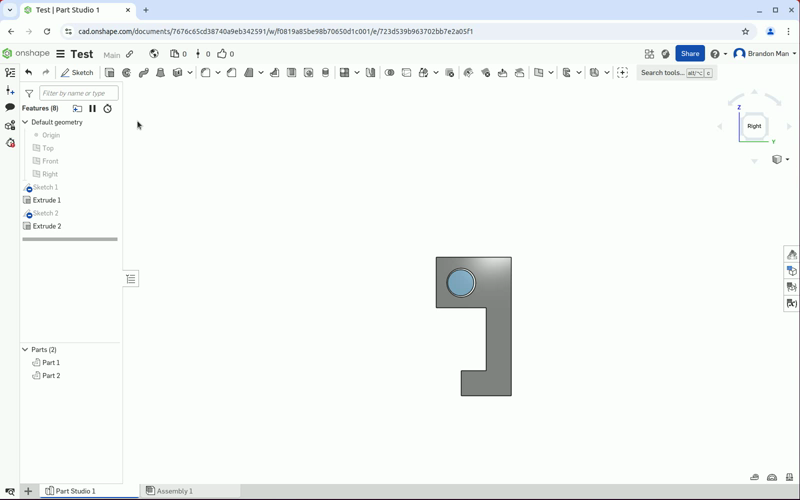
key(shift+h)
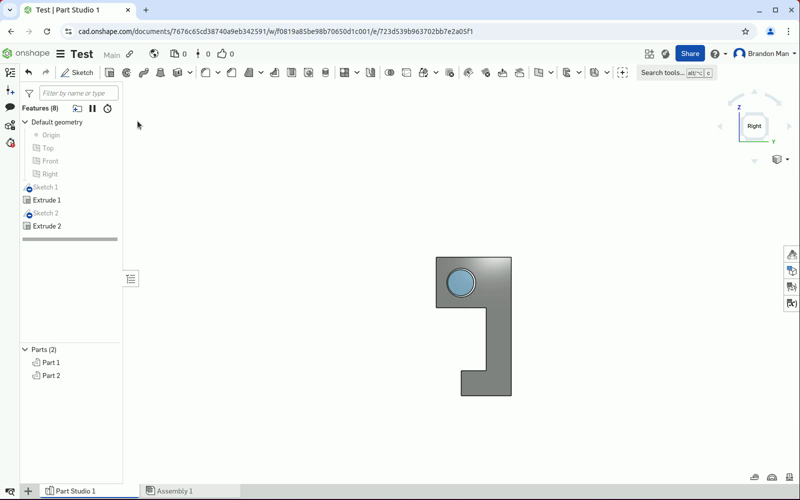
key(shift+h)
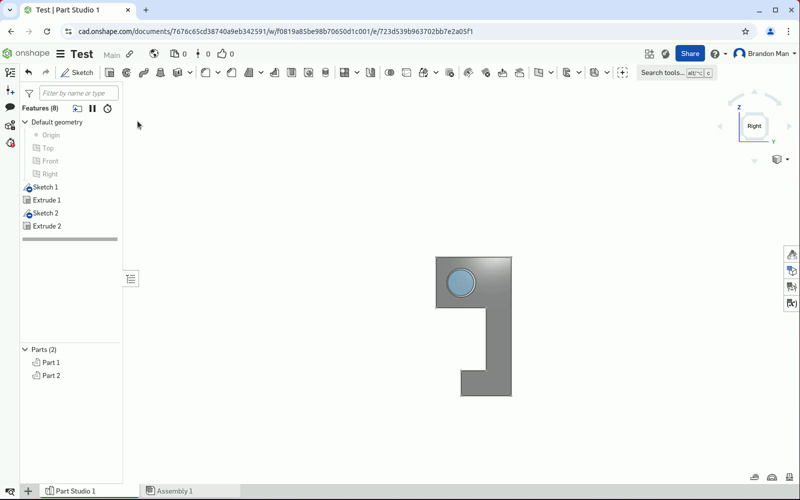
key(shift+7)
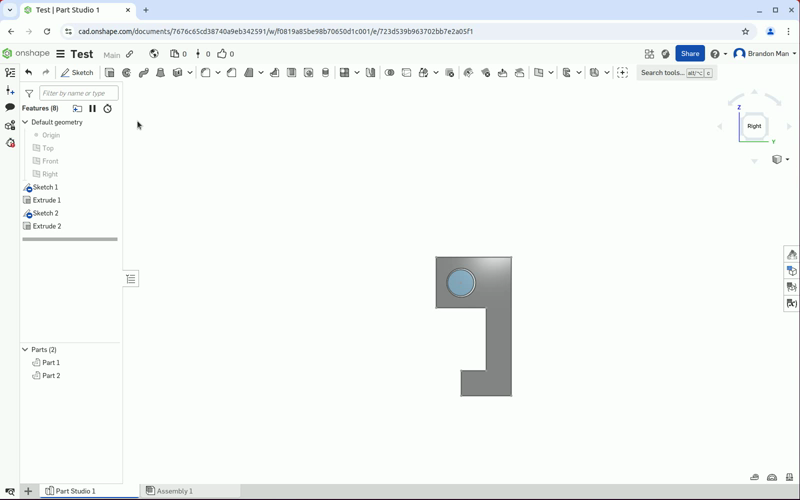
key(right, 2)
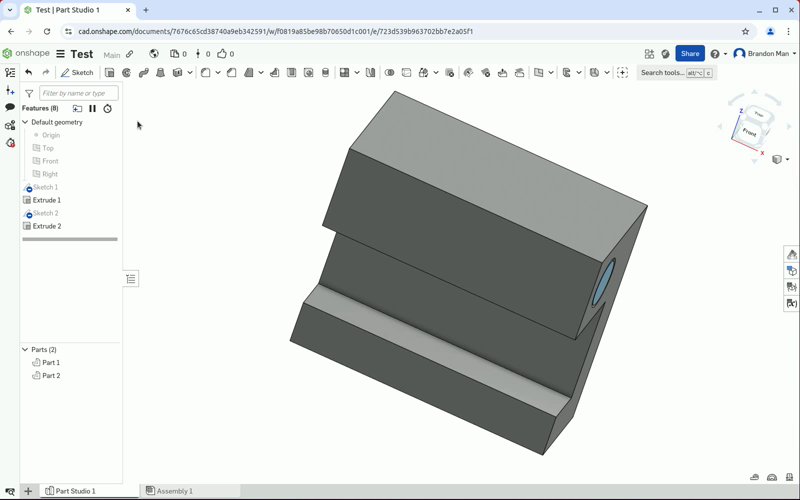
key(down, 2)
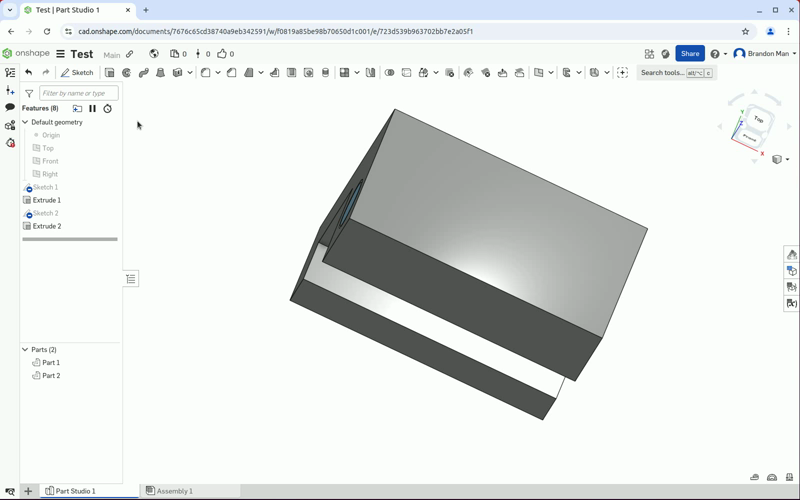
key(up, 2)
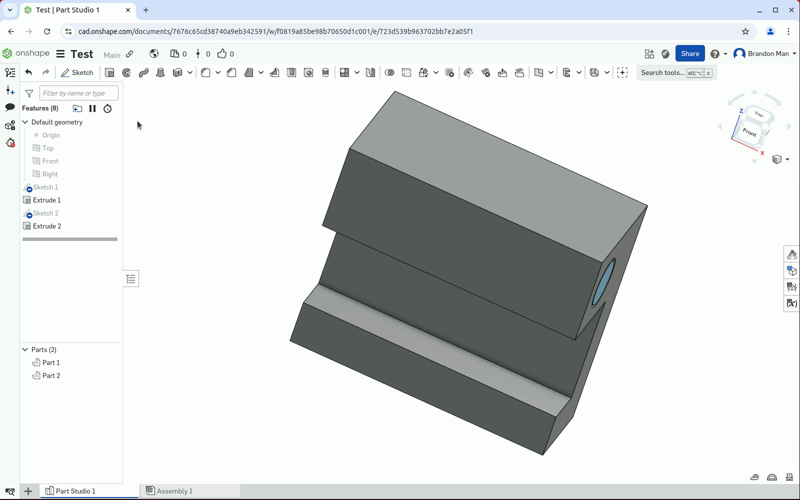
key(left, 2)
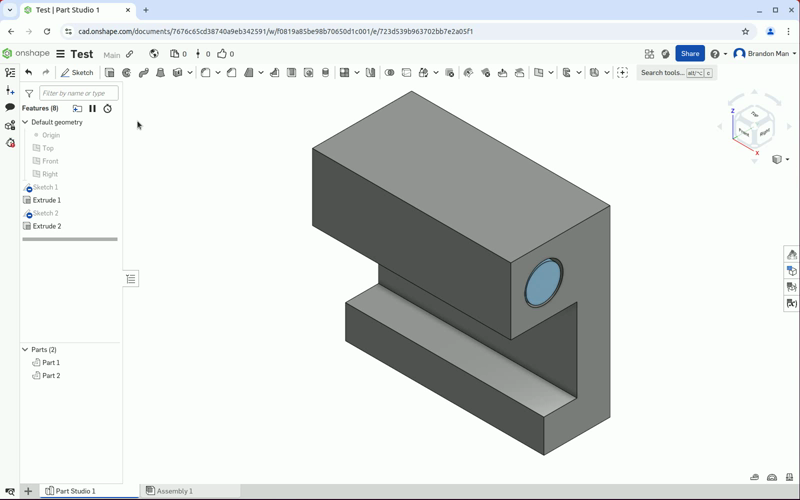
mouse_move(73, 189)
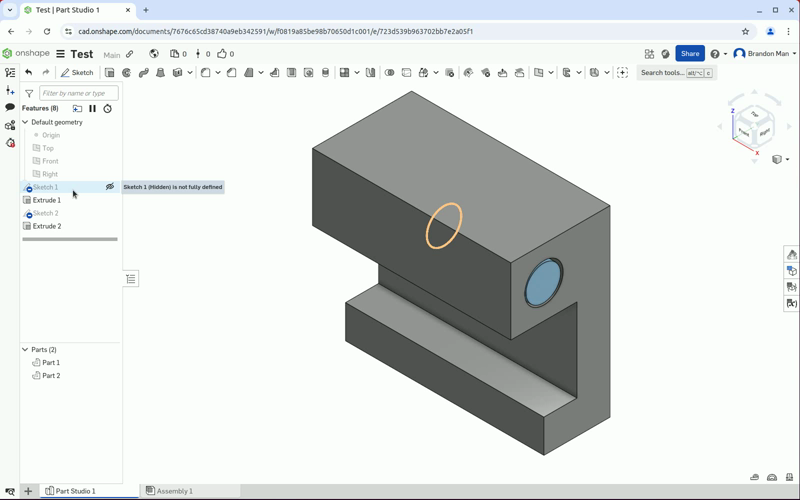
click(73, 189)